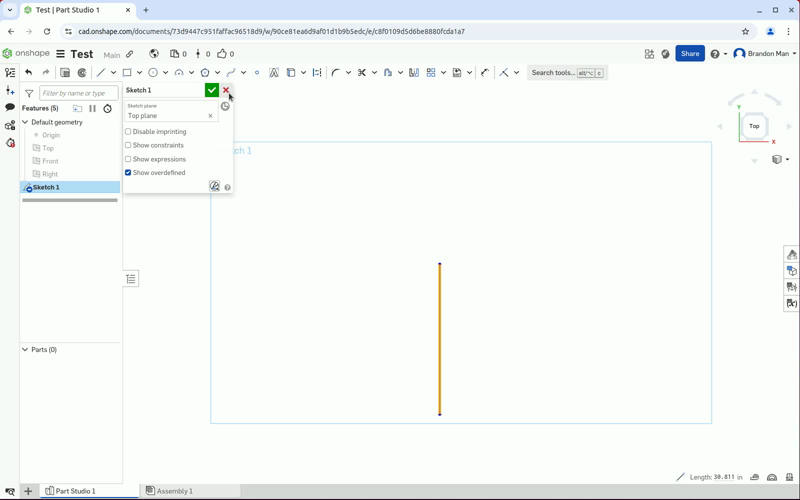
key(shift+h)
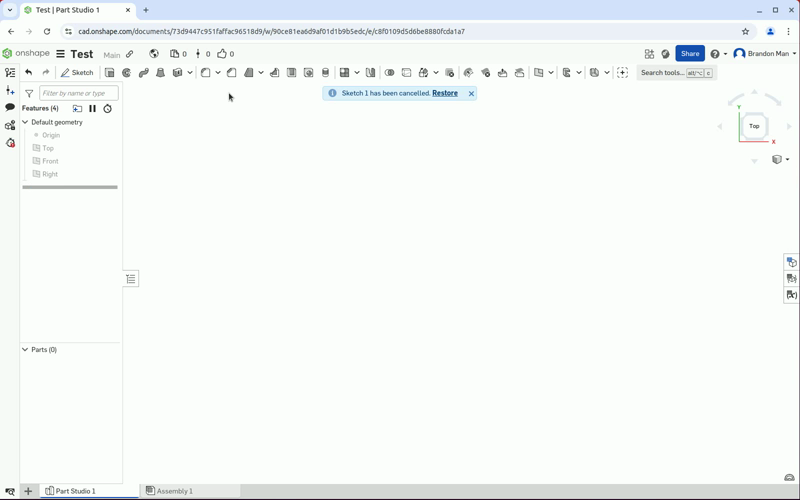
mouse_move(73, 352)
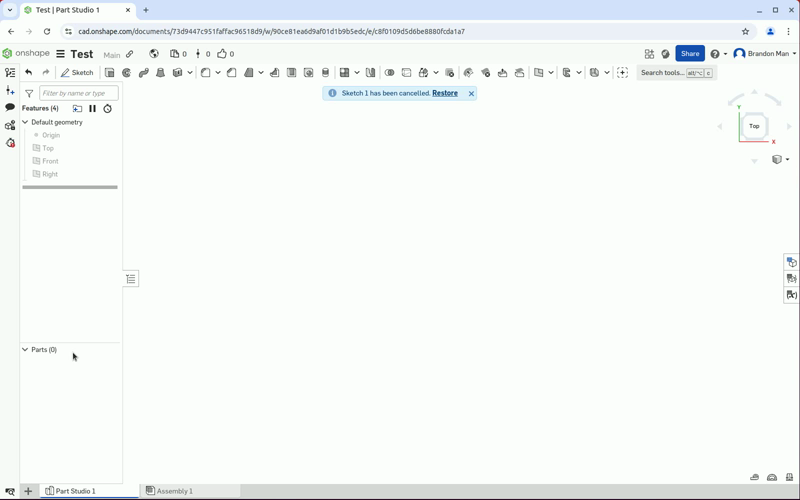
key(y)
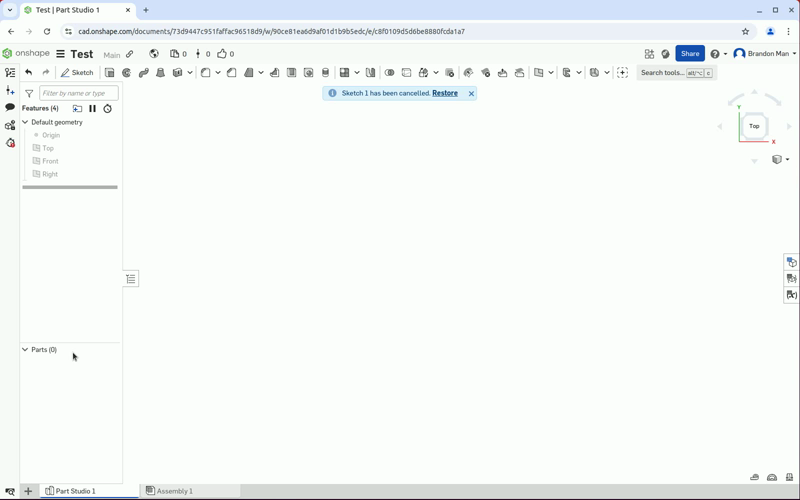
key(shift+p)
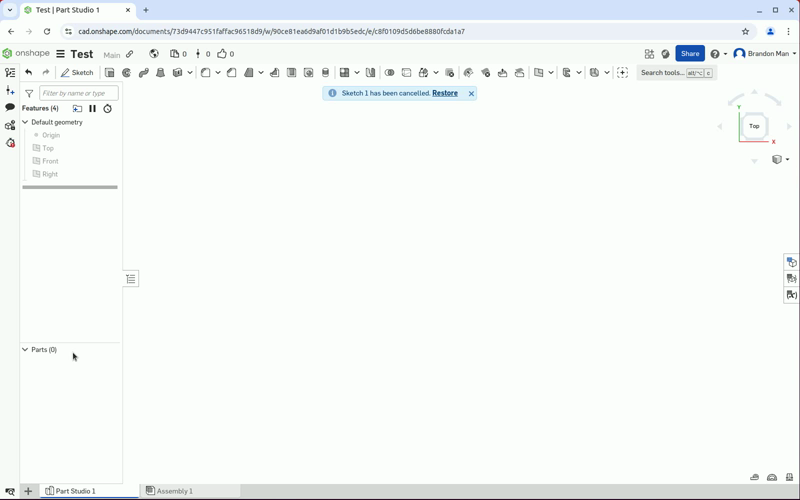
key(space)
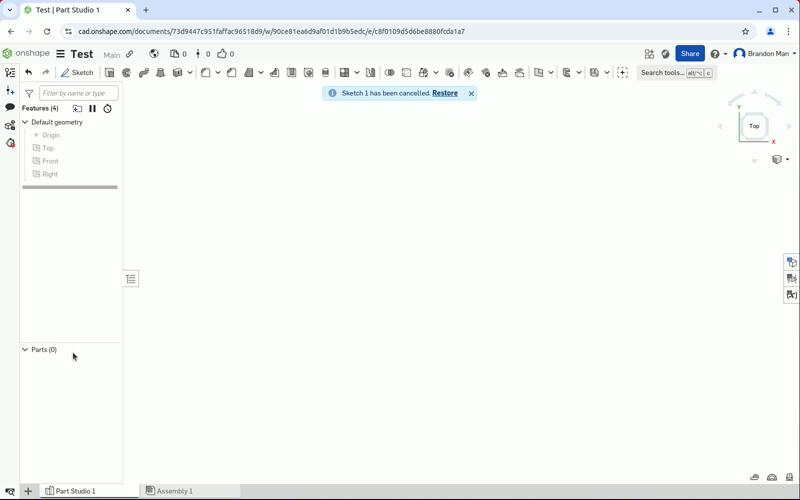
key_down(shift)
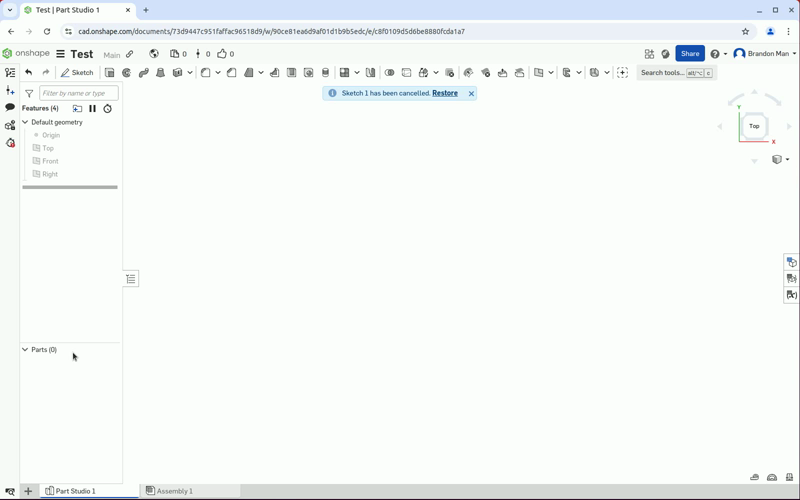
key(up)
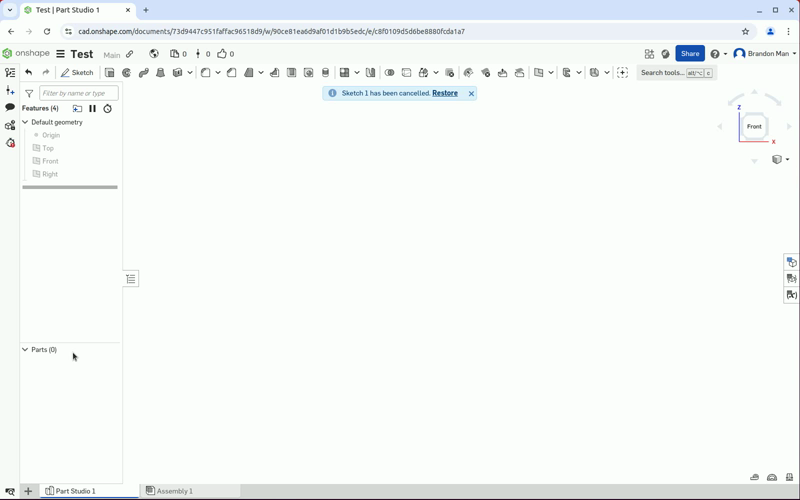
key_up(shift)
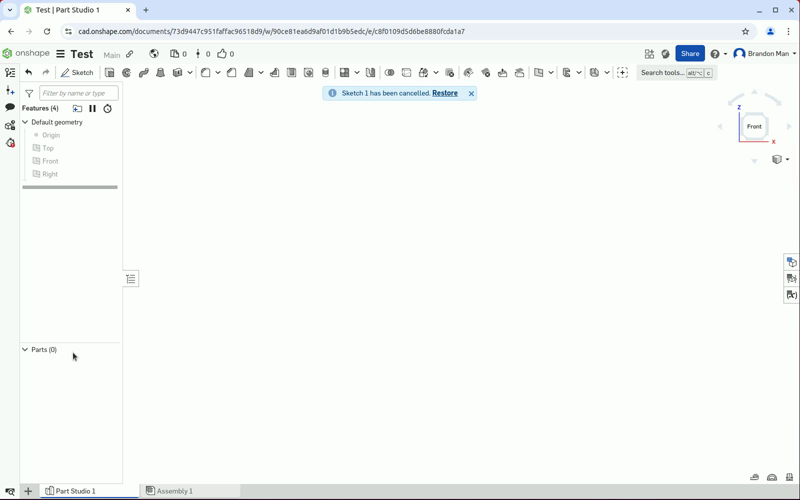
mouse_move(73, 352)
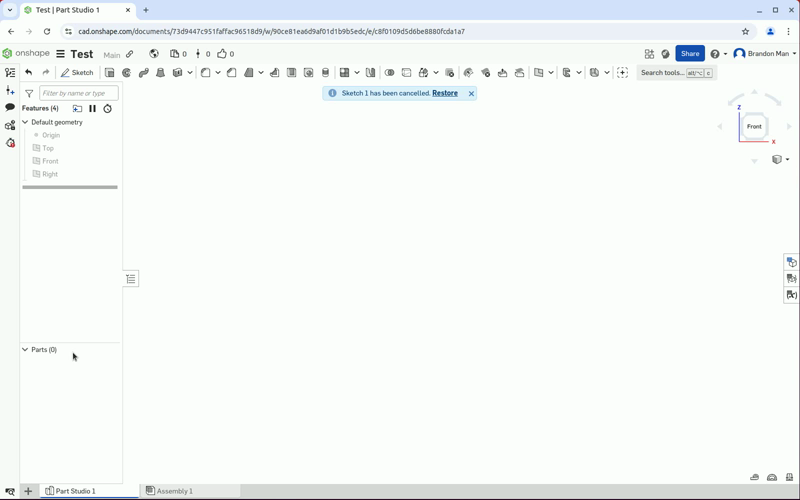
key(shift+y)
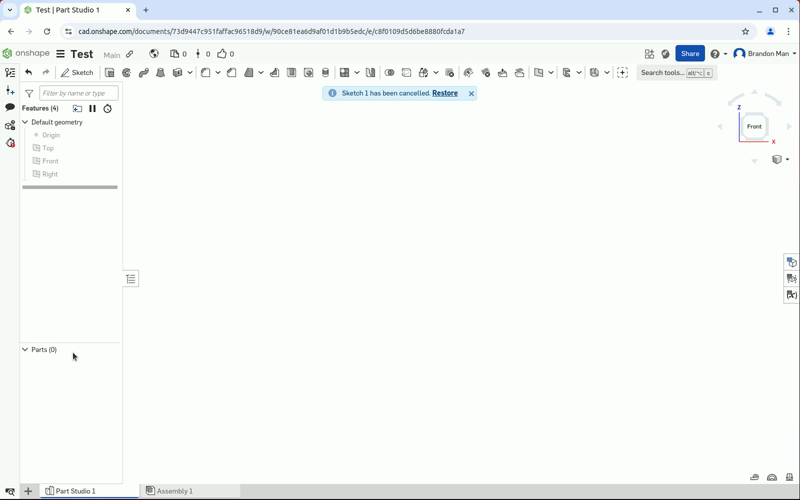
key(shift+s)
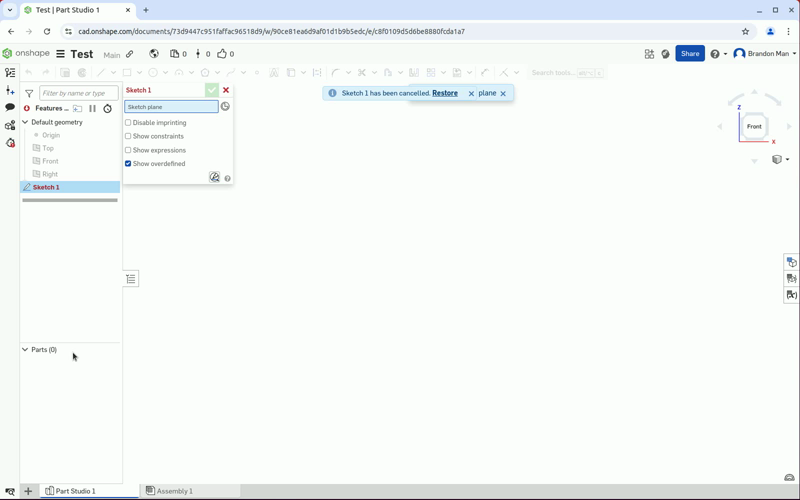
mouse_move(73, 163)
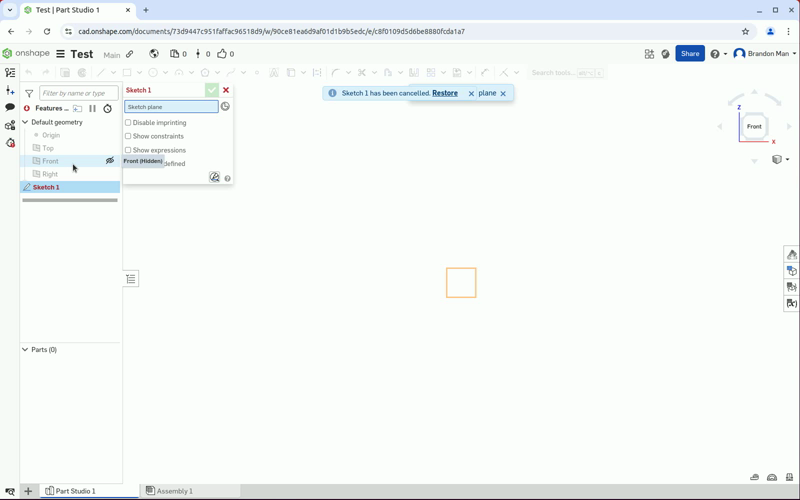
click(73, 163)
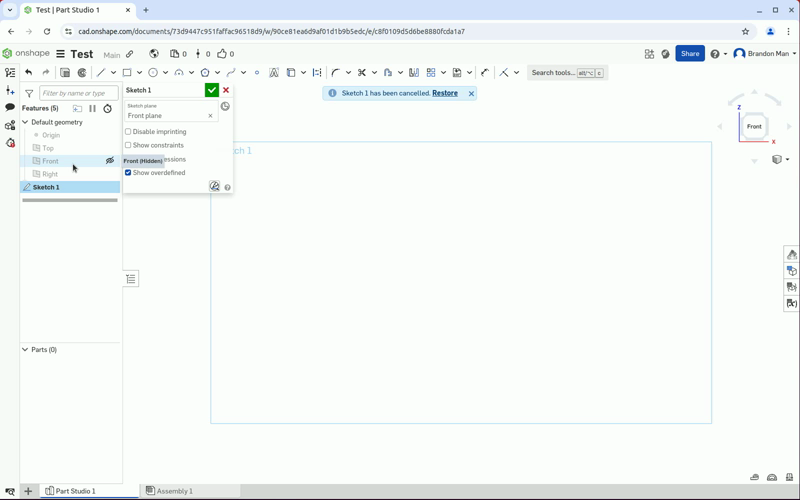
mouse_move(73, 352)
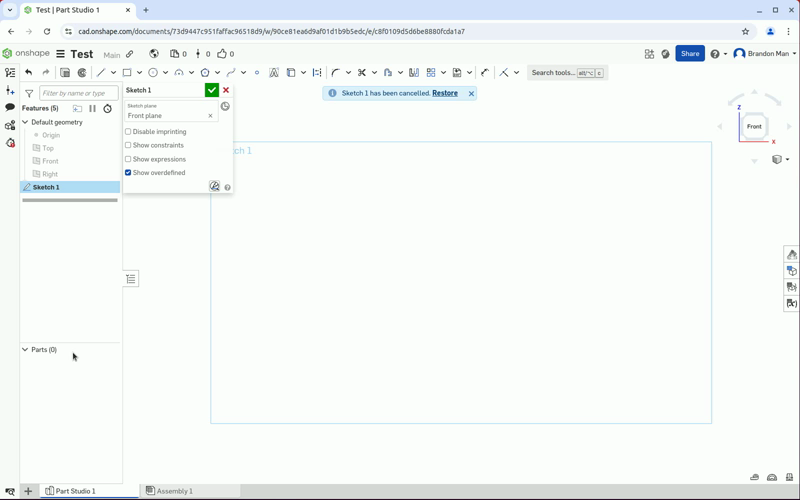
key(y)
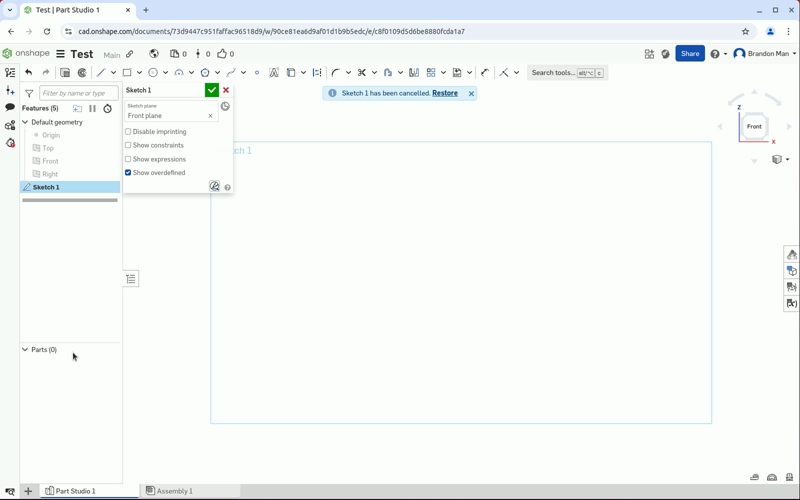
key(l)
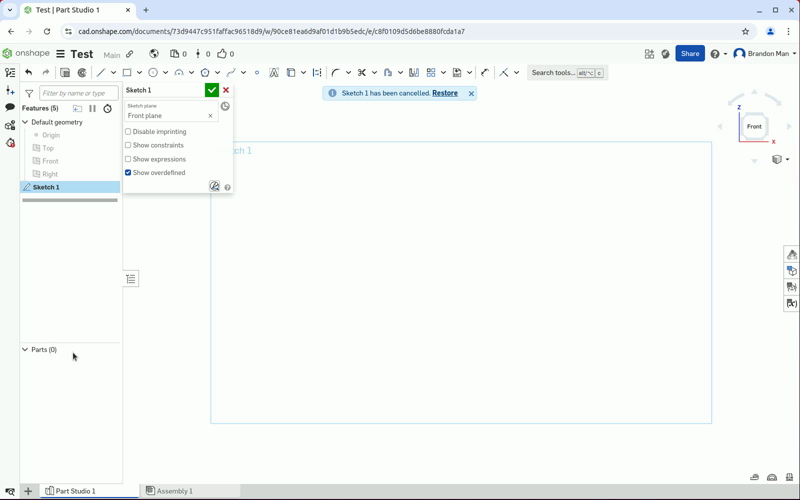
key_down(shift)
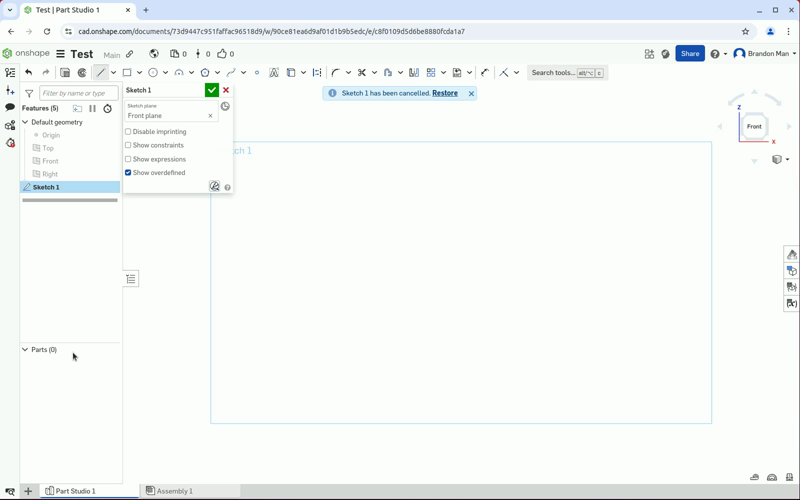
mouse_move(460, 282)
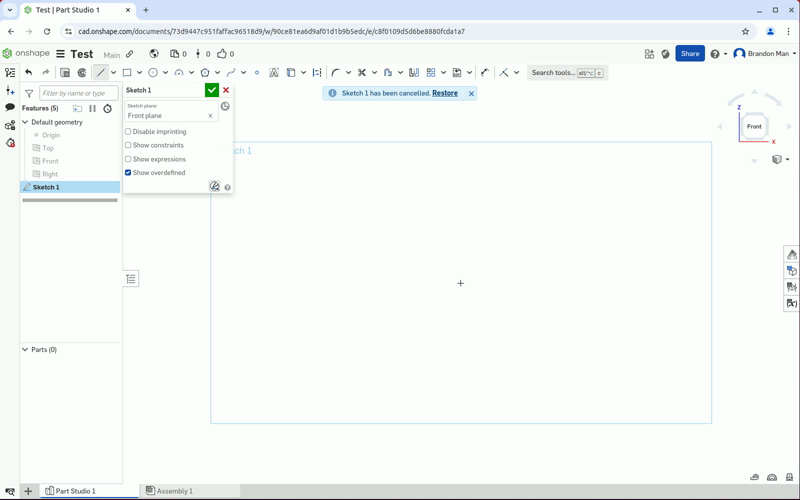
click(460, 282)
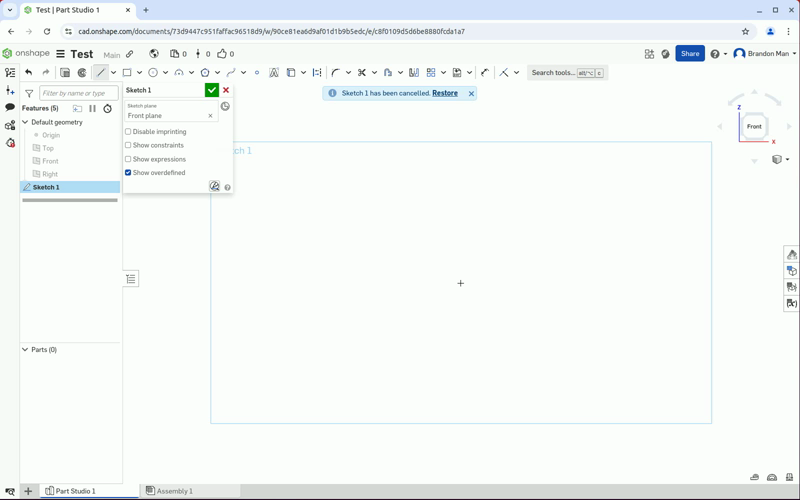
key_up(shift)
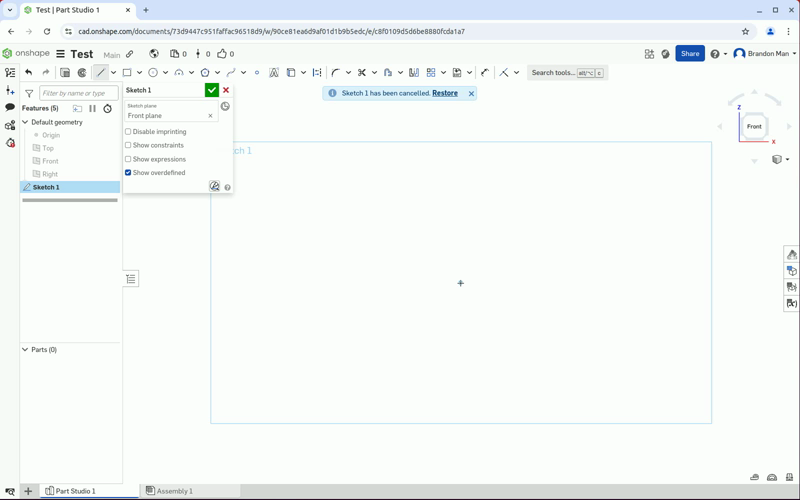
key_down(shift)
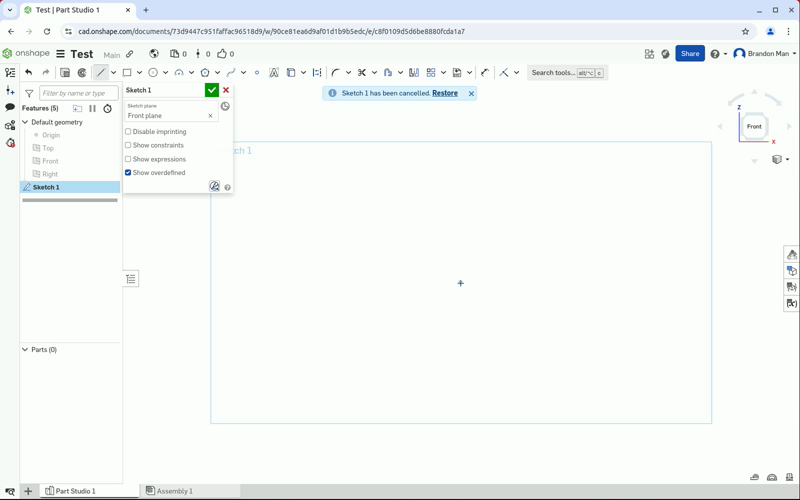
mouse_move(490, 282)
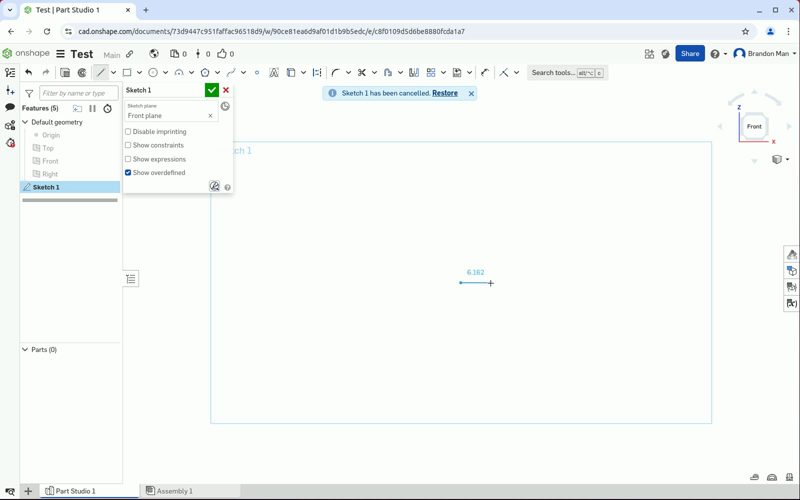
mouse_move(479, 282)
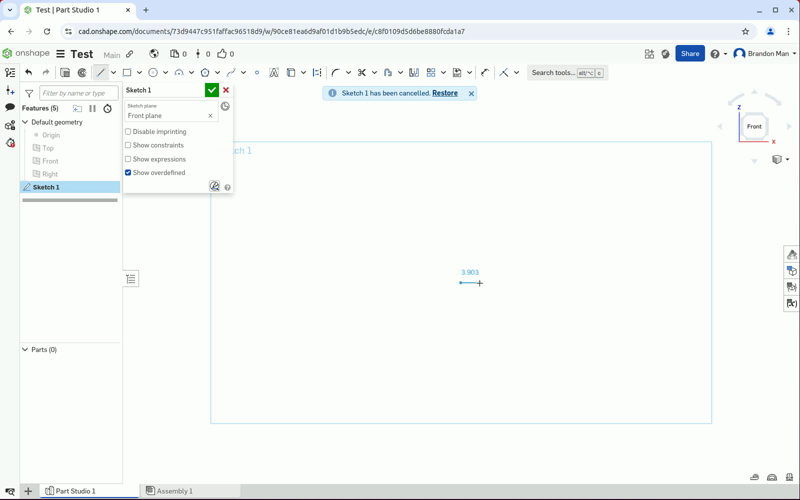
click(479, 282)
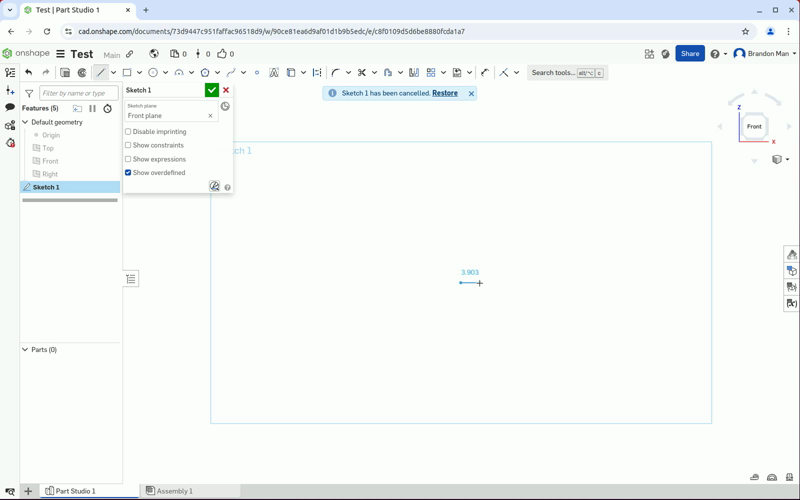
key_up(shift)
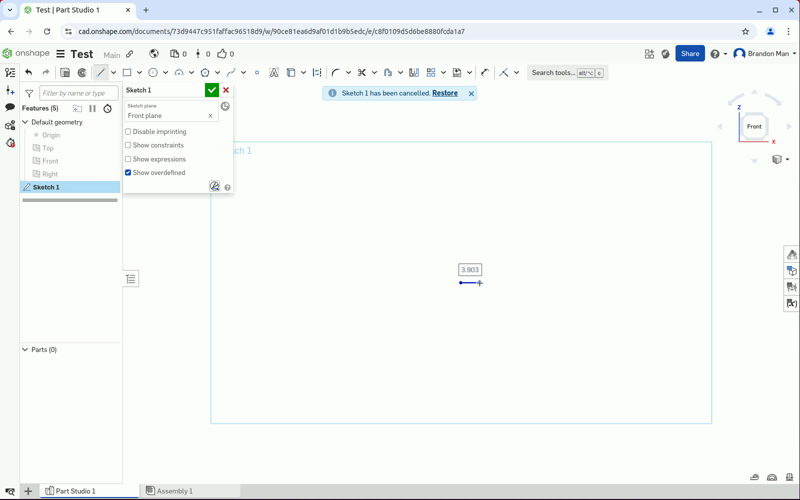
key_down(shift)
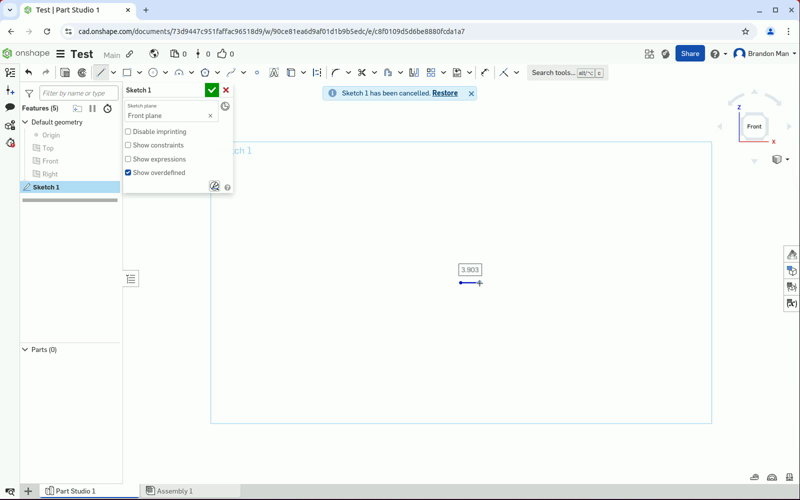
mouse_move(509, 282)
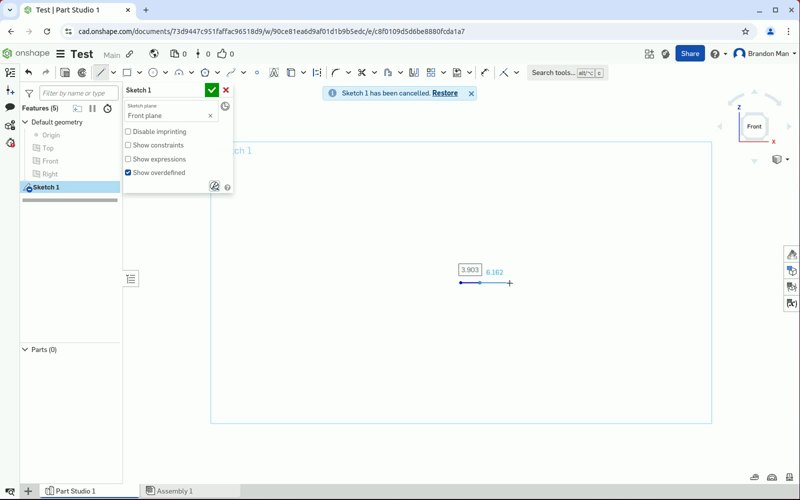
mouse_move(479, 273)
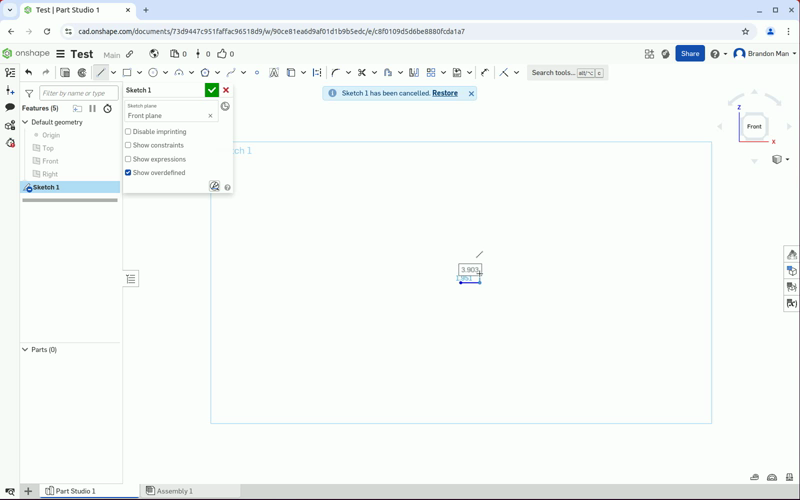
click(479, 273)
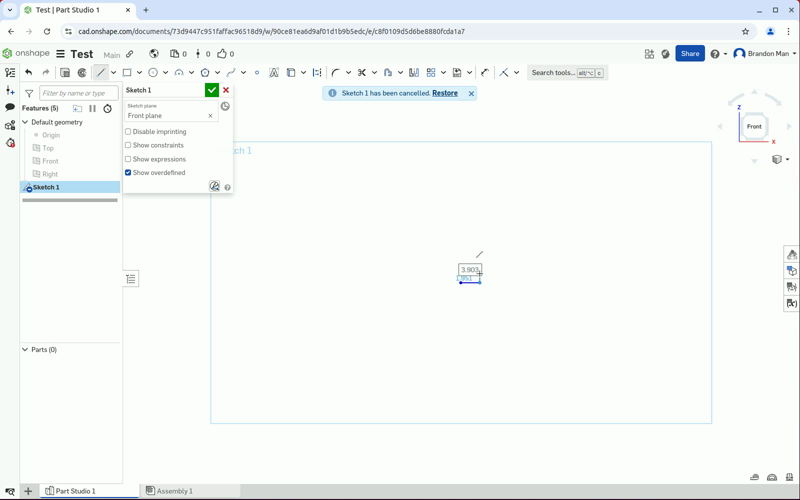
key_up(shift)
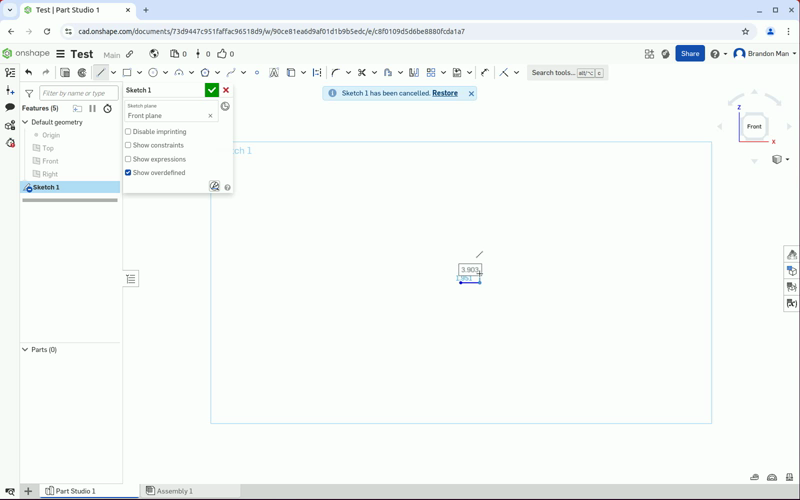
key_down(shift)
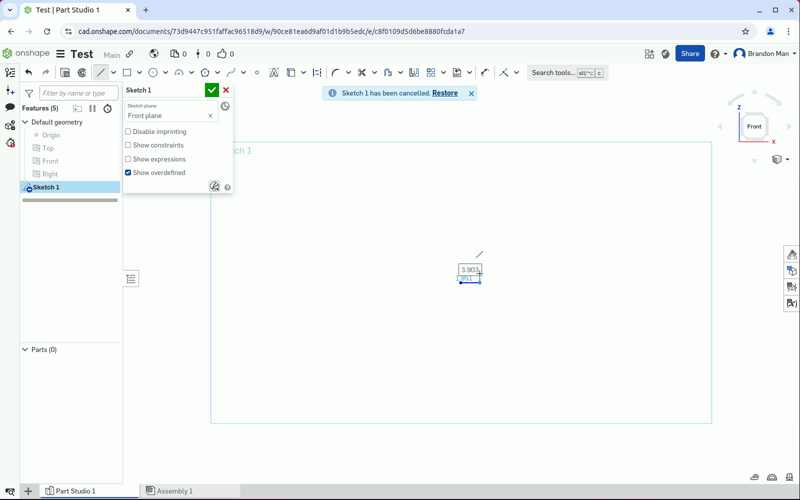
mouse_move(509, 273)
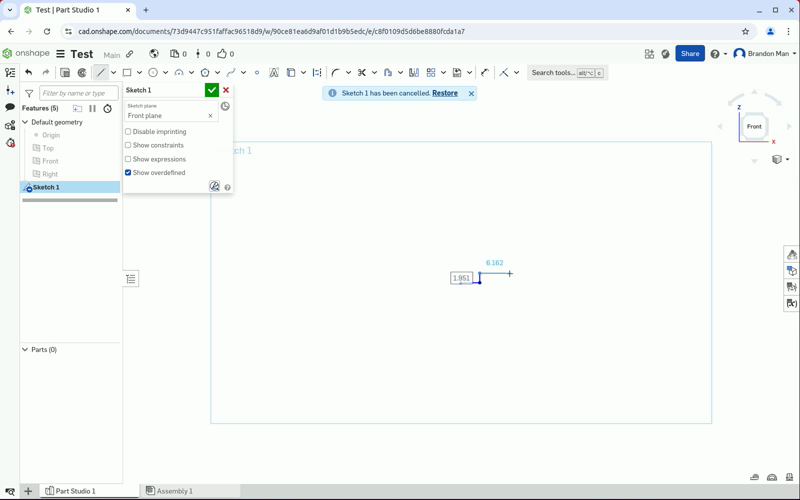
mouse_move(535, 273)
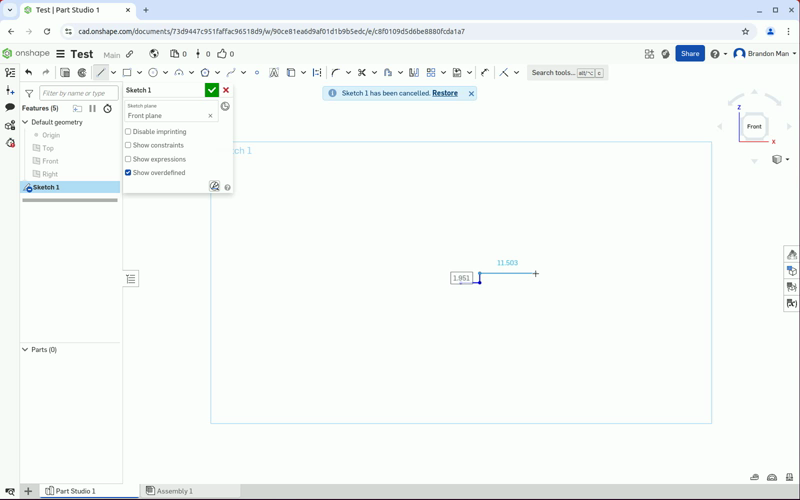
click(535, 273)
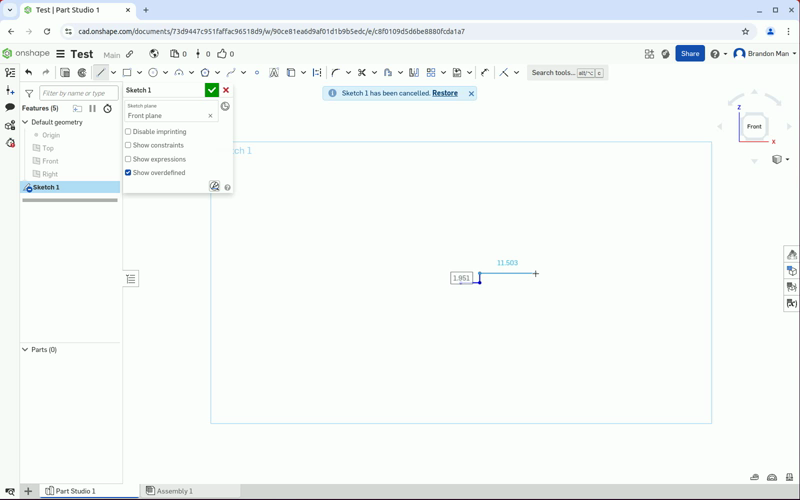
key_up(shift)
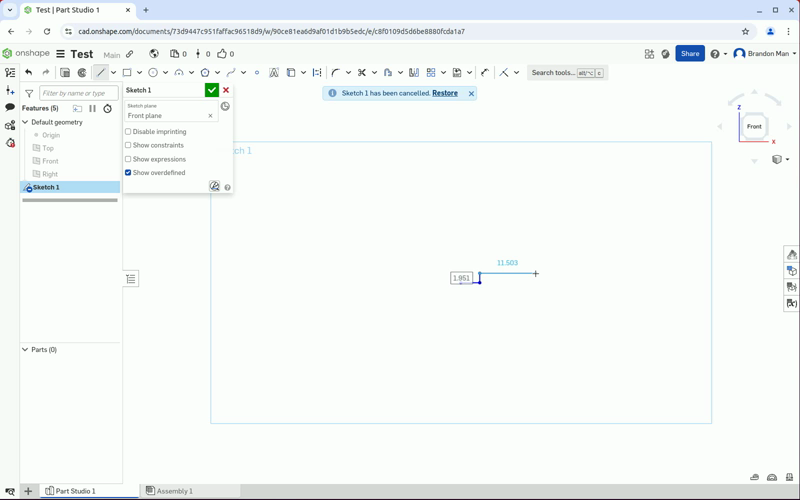
key_down(shift)
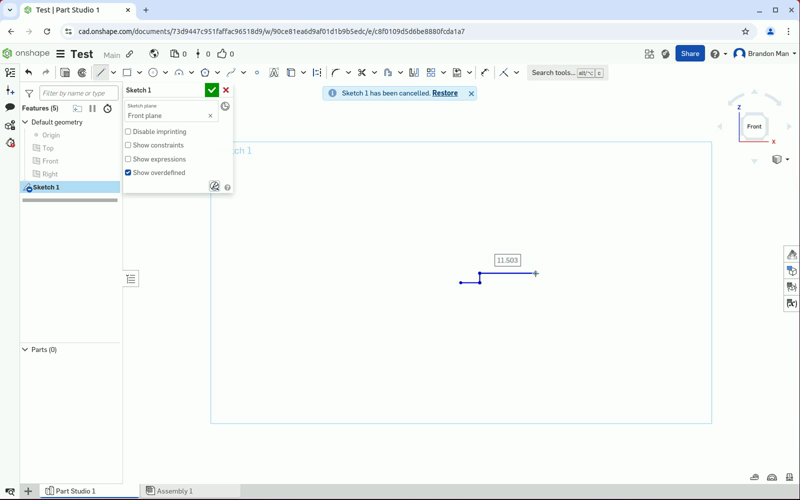
mouse_move(565, 273)
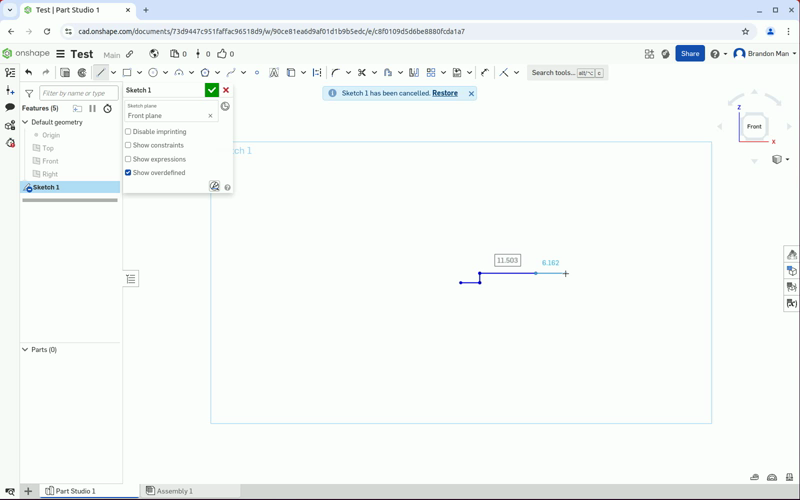
mouse_move(535, 282)
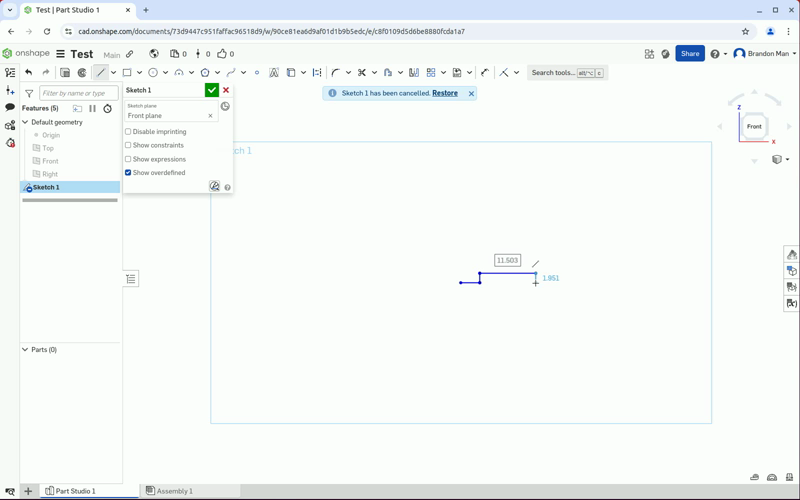
click(535, 282)
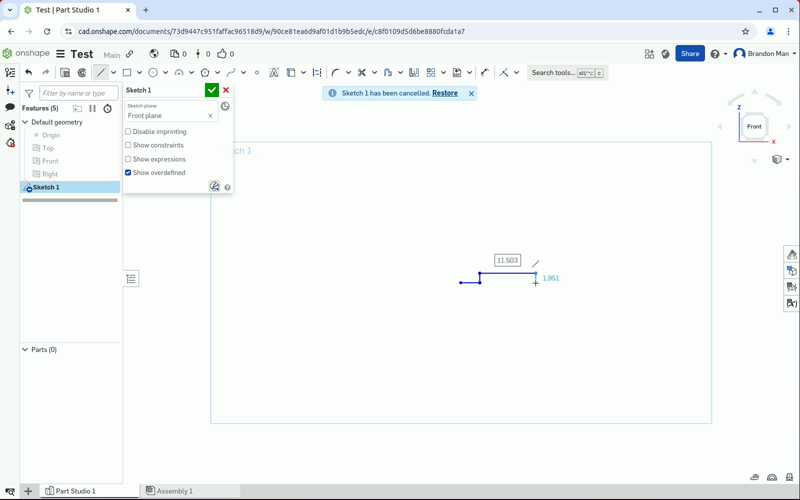
key_up(shift)
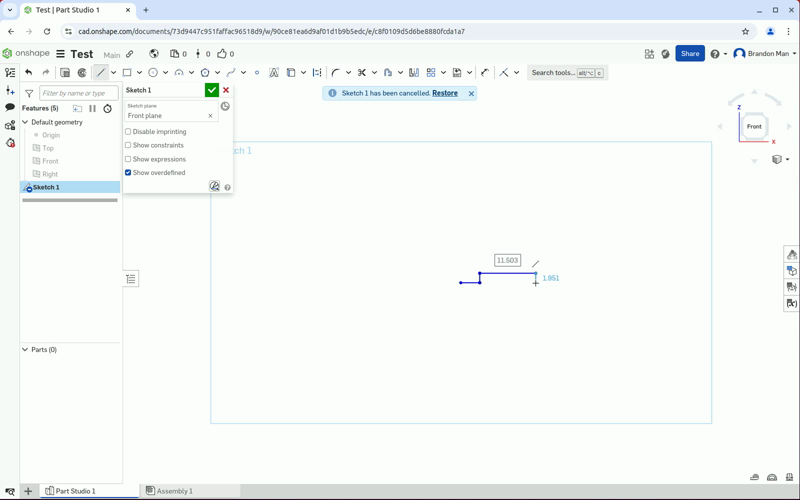
key_down(shift)
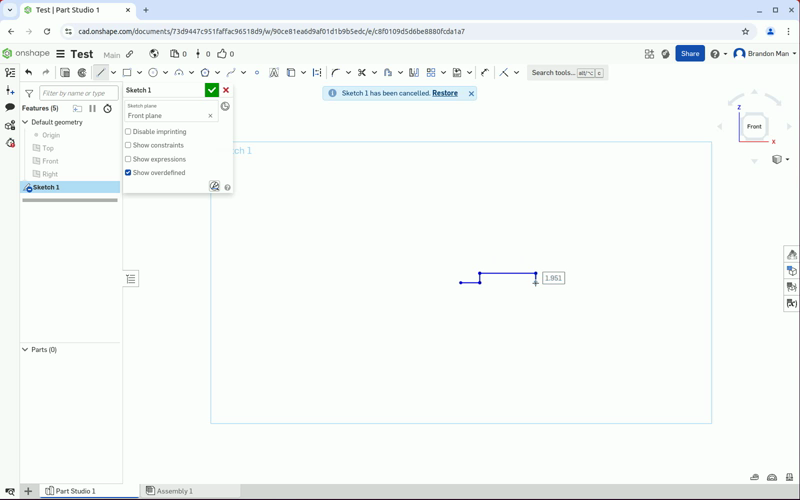
mouse_move(565, 282)
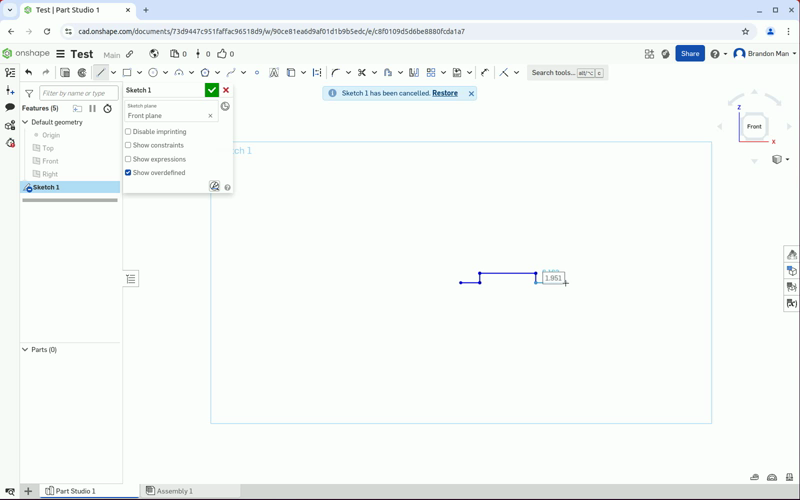
mouse_move(573, 282)
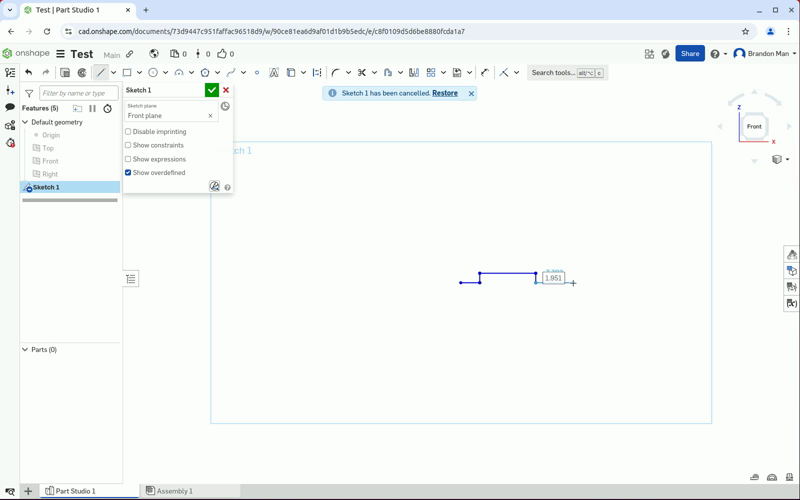
click(573, 282)
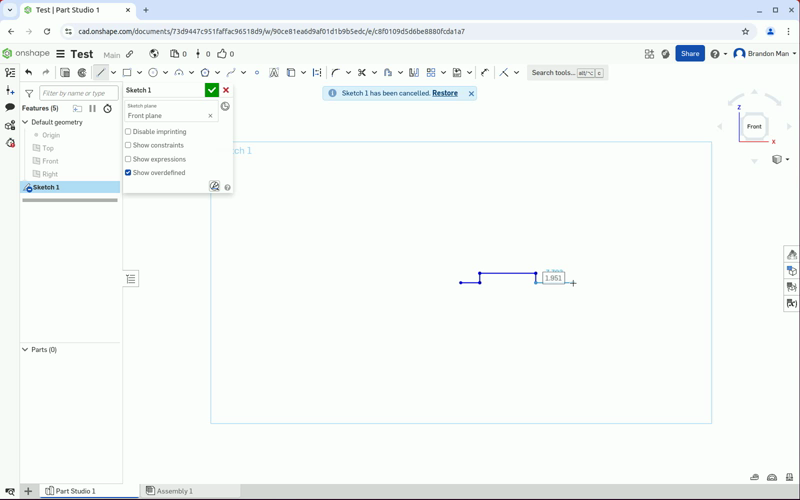
key_up(shift)
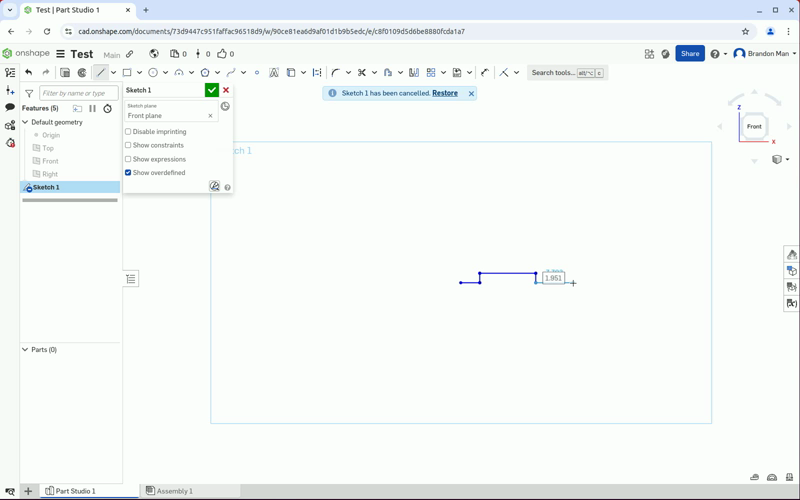
key_down(shift)
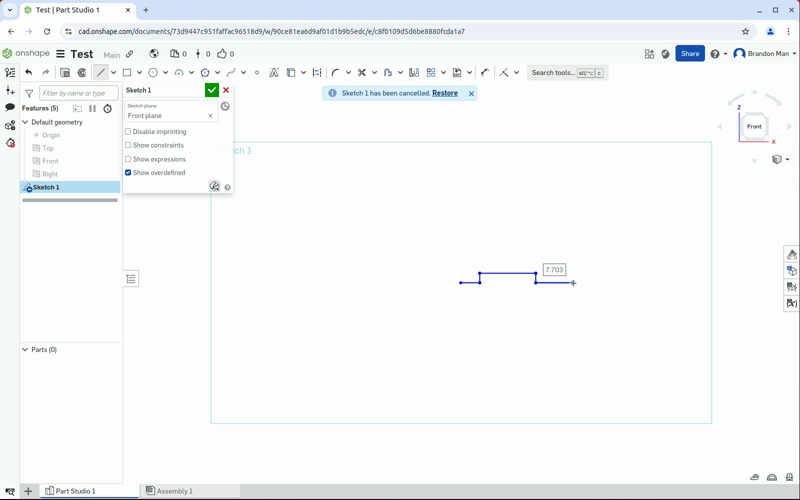
mouse_move(589, 282)
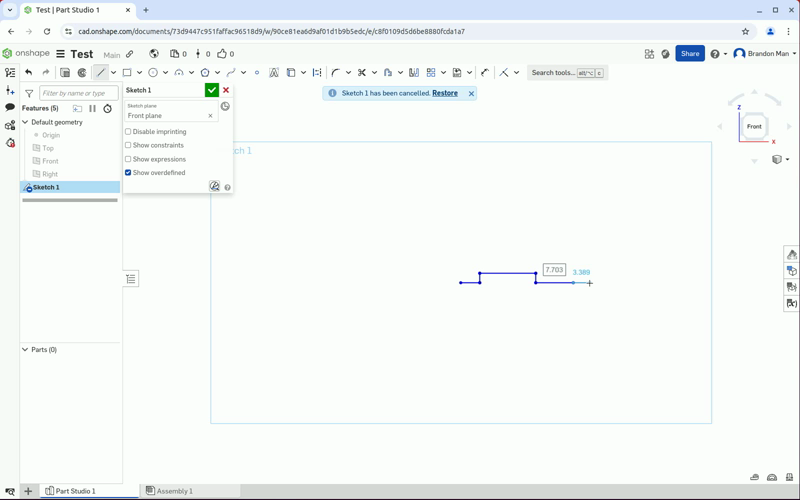
mouse_move(573, 254)
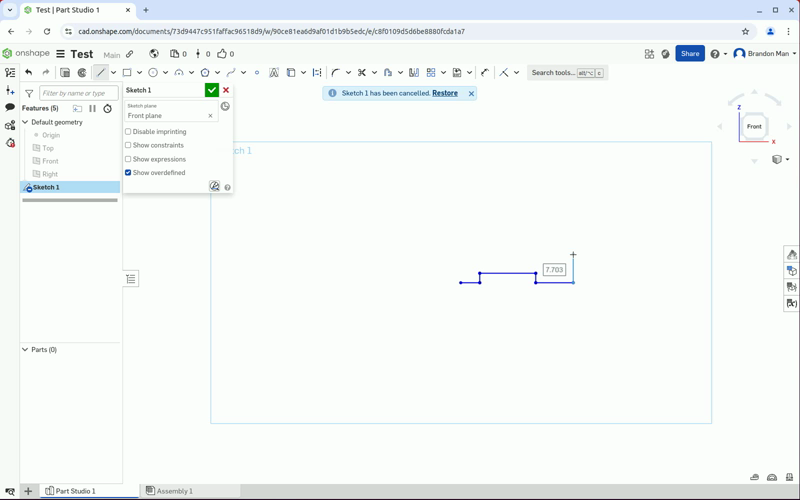
click(573, 254)
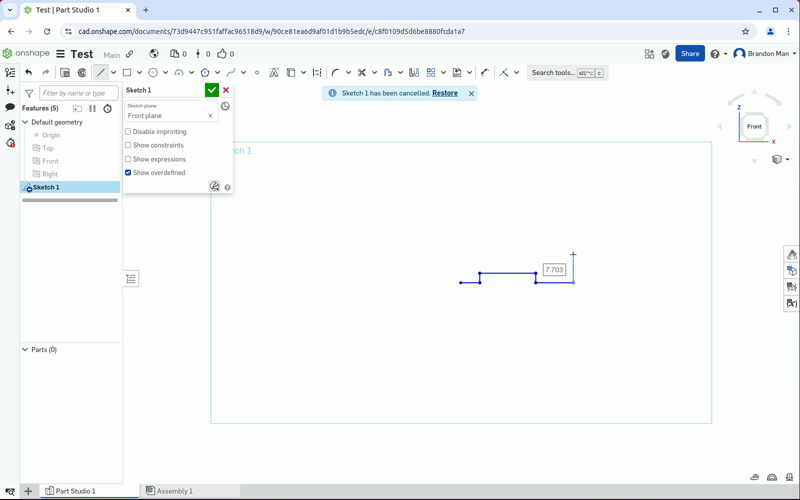
key_up(shift)
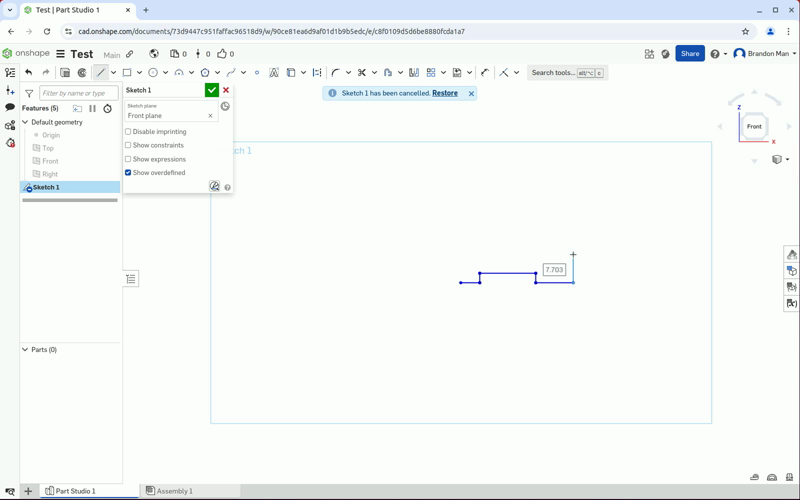
key_down(shift)
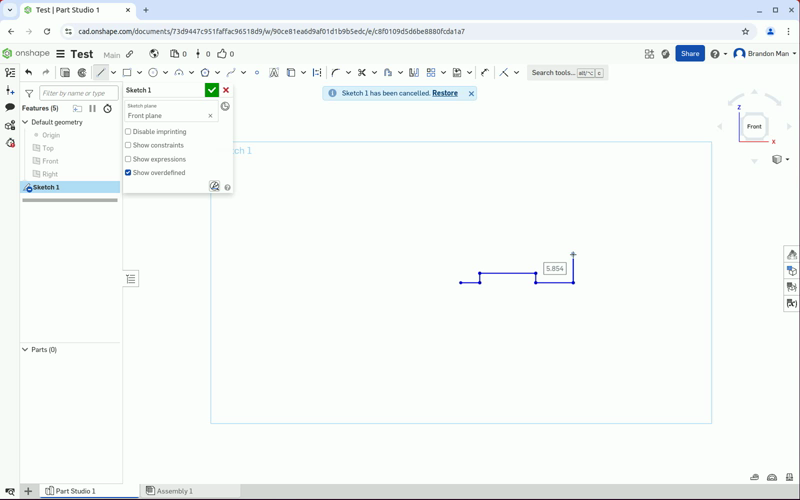
mouse_move(508, 208)
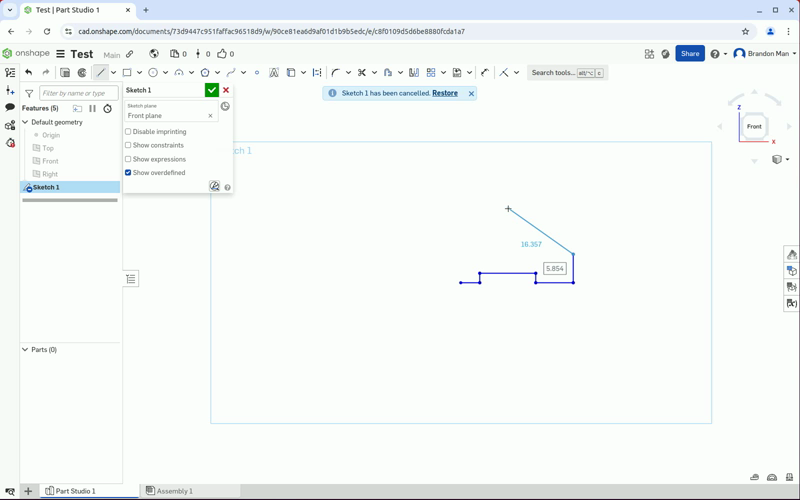
click(508, 208)
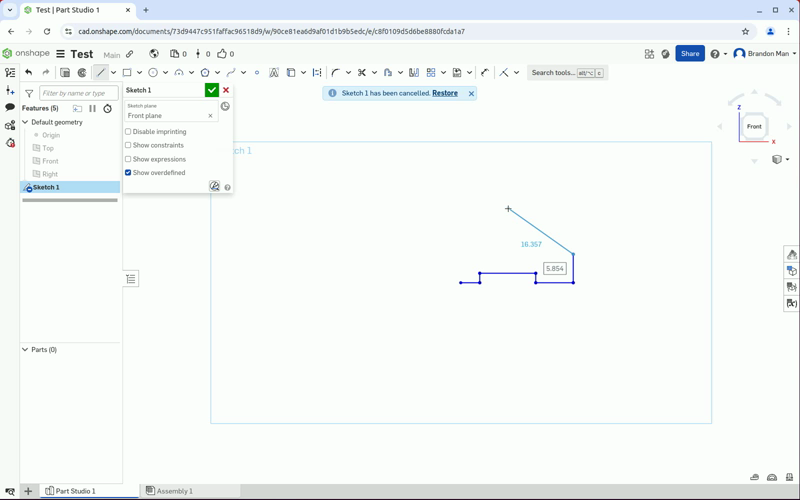
key_up(shift)
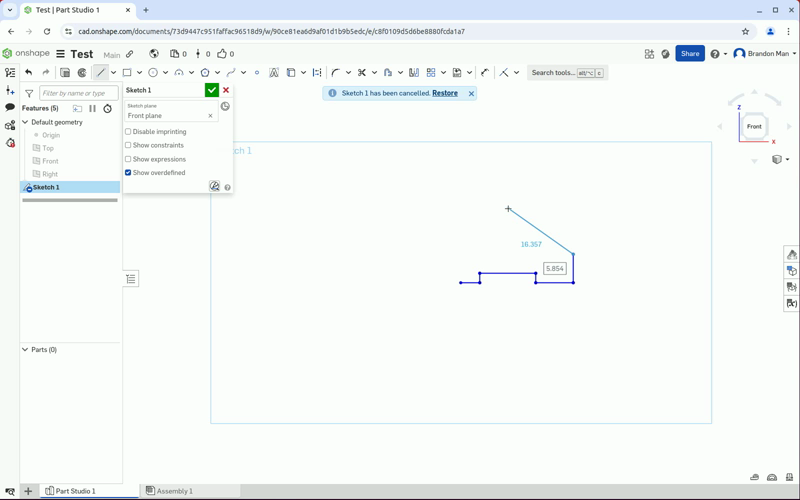
key_down(shift)
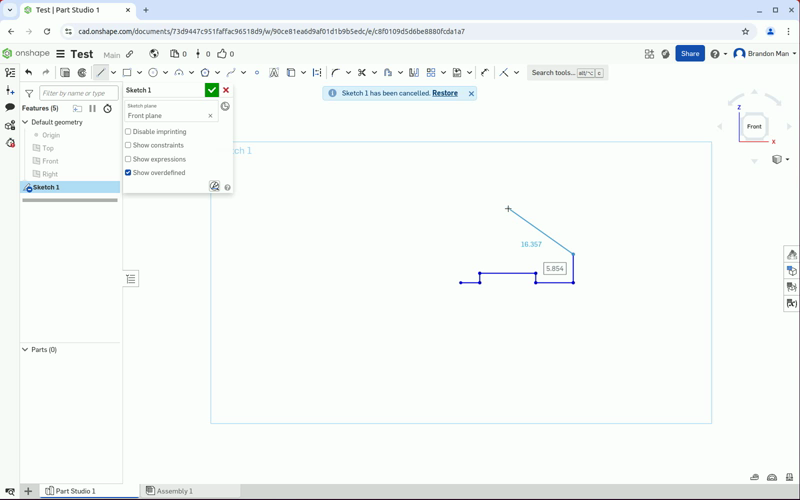
mouse_move(538, 208)
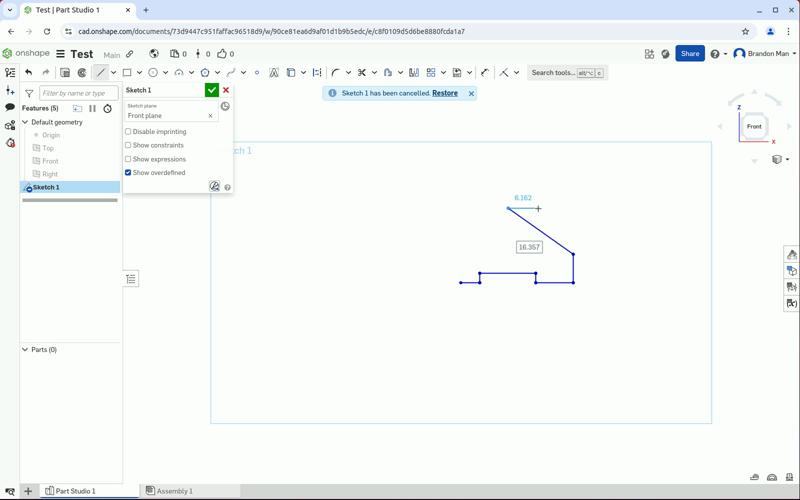
mouse_move(460, 208)
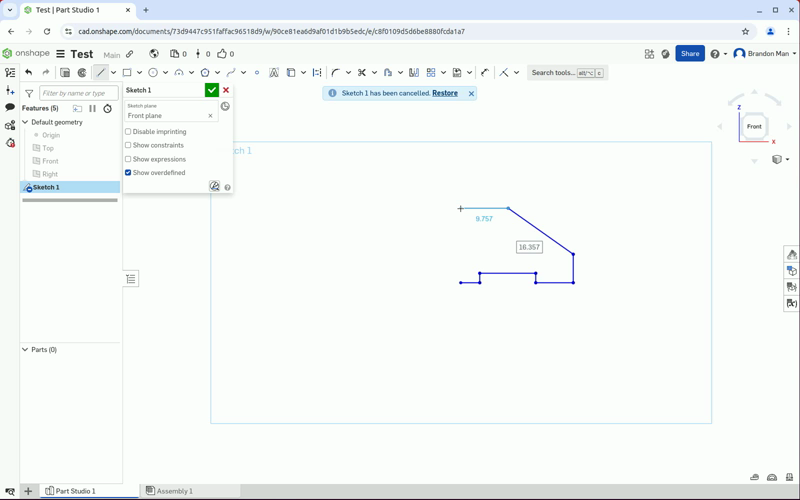
click(460, 208)
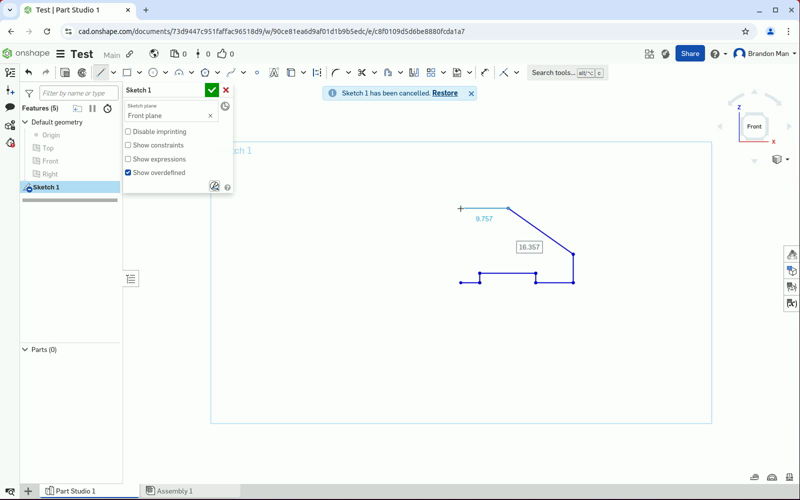
key_up(shift)
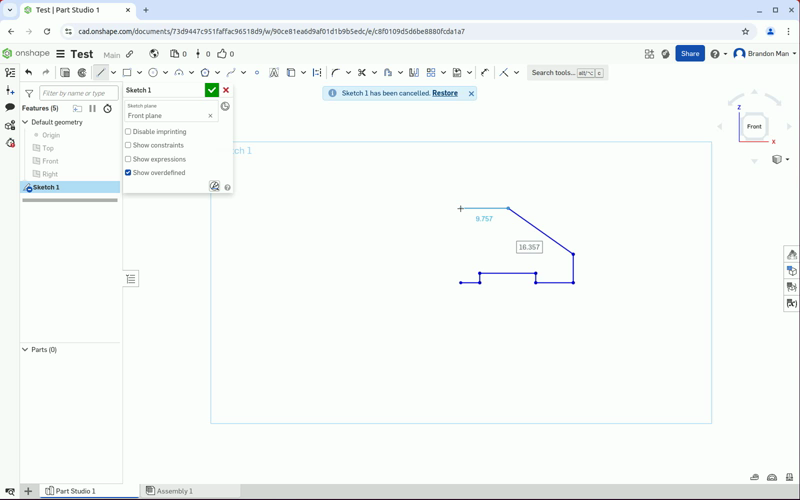
key_down(shift)
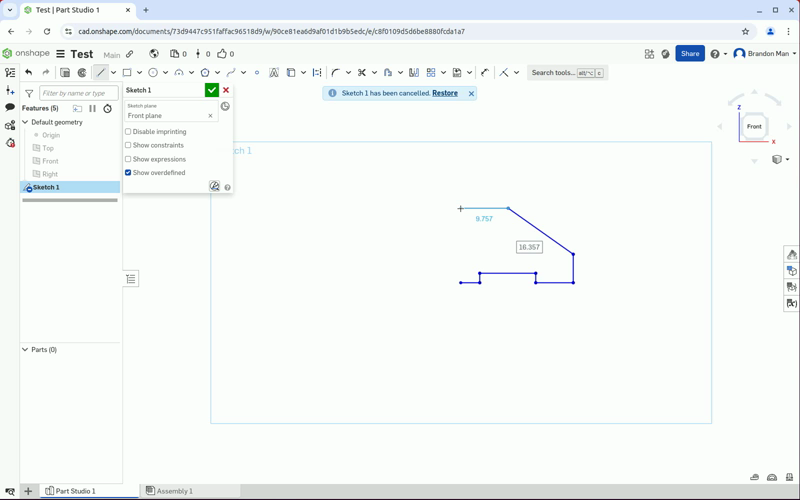
mouse_move(460, 282)
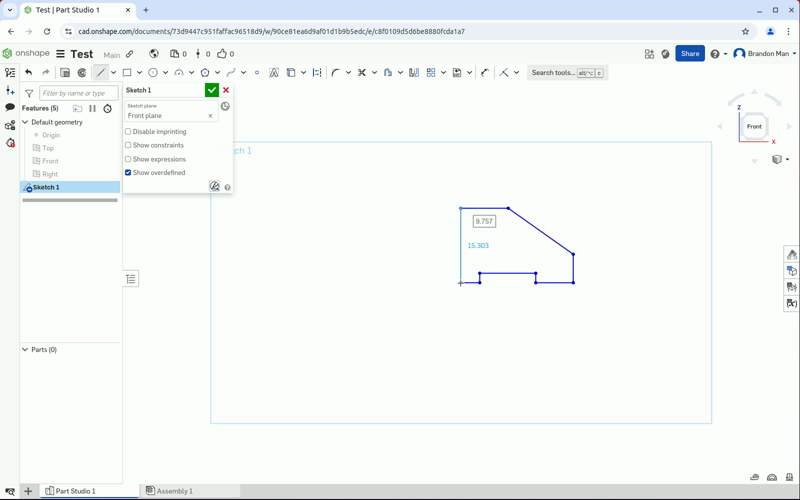
key_up(shift)
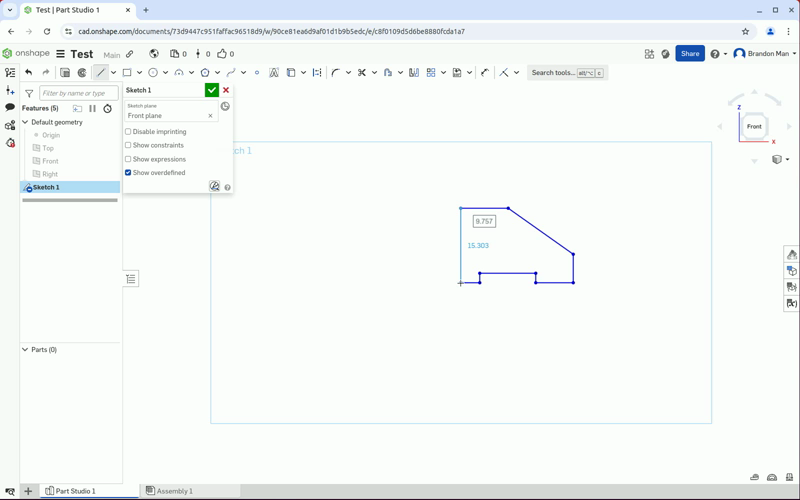
click(460, 282)
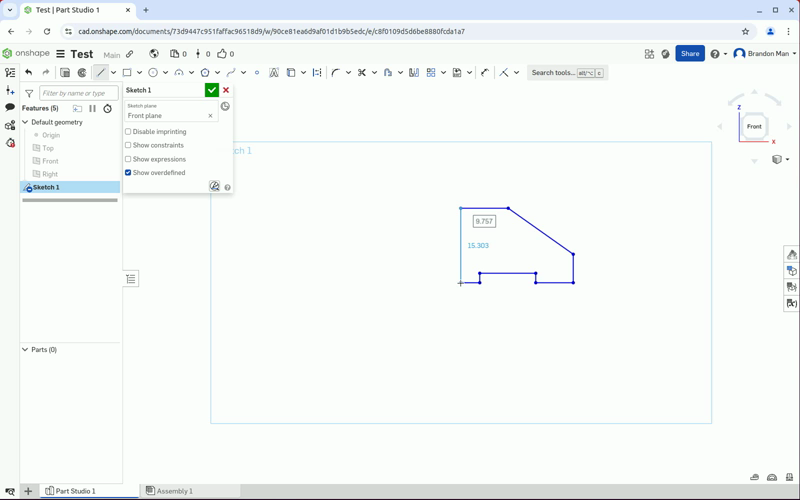
key(esc)
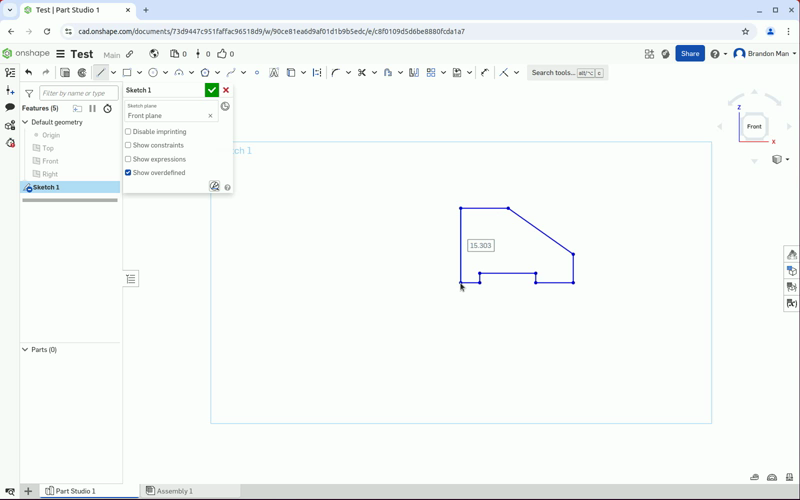
mouse_move(561, 255)
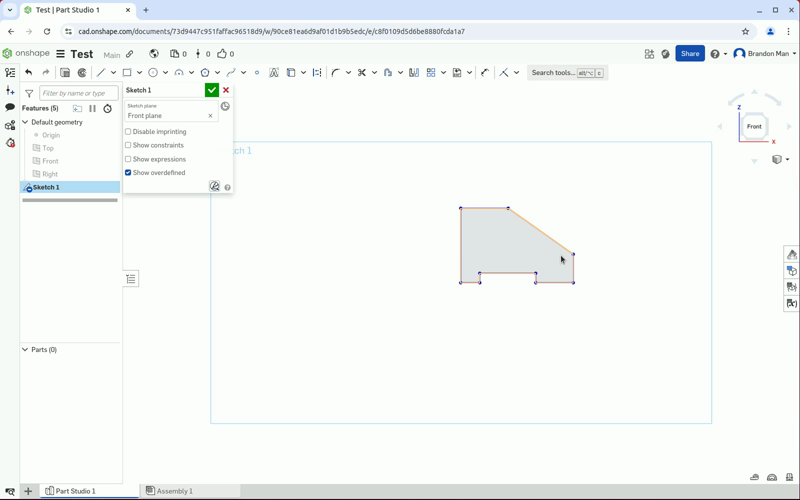
click(561, 255)
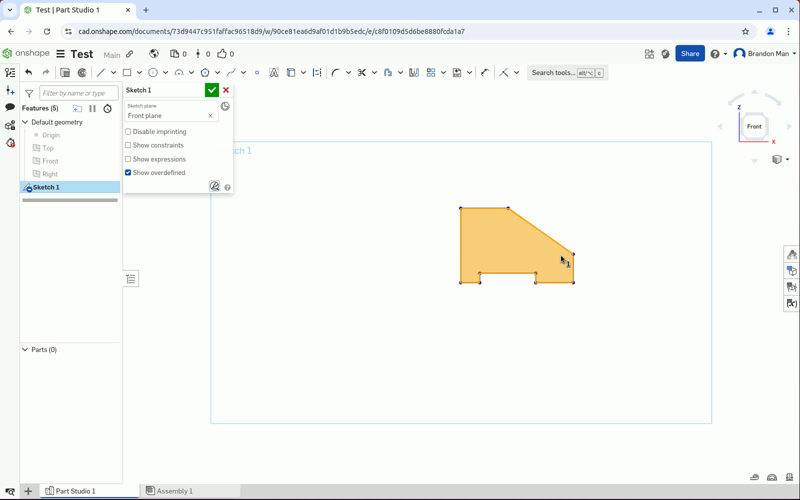
mouse_move(73, 352)
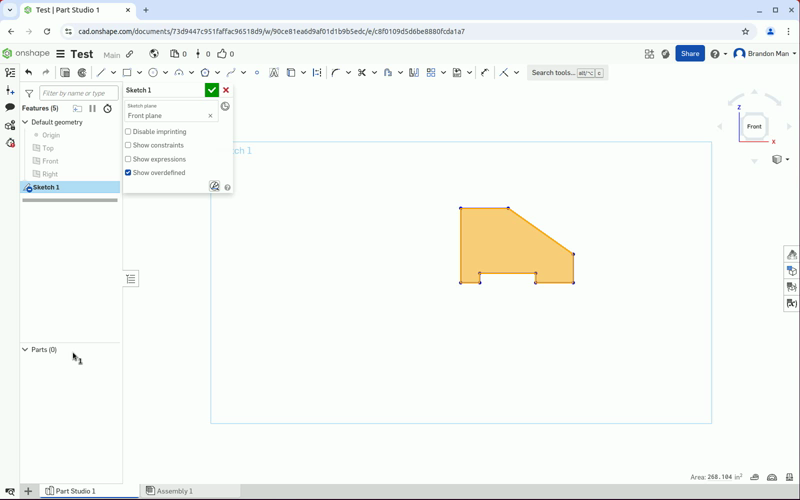
key(shift+y)
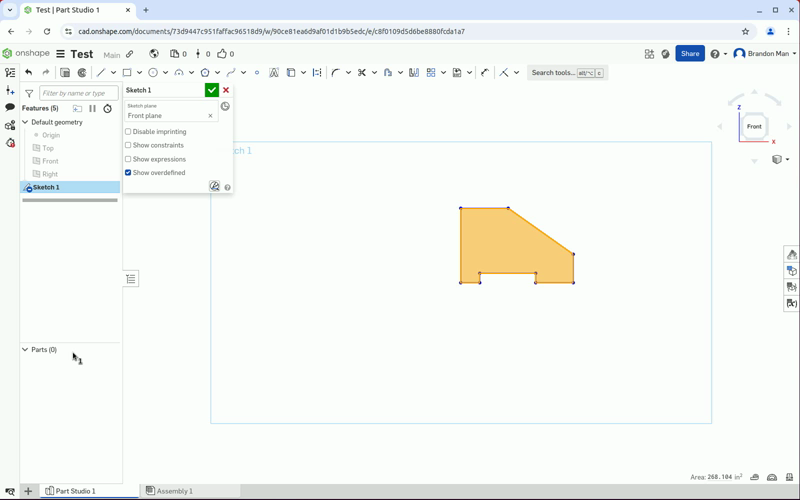
key(shift+e)
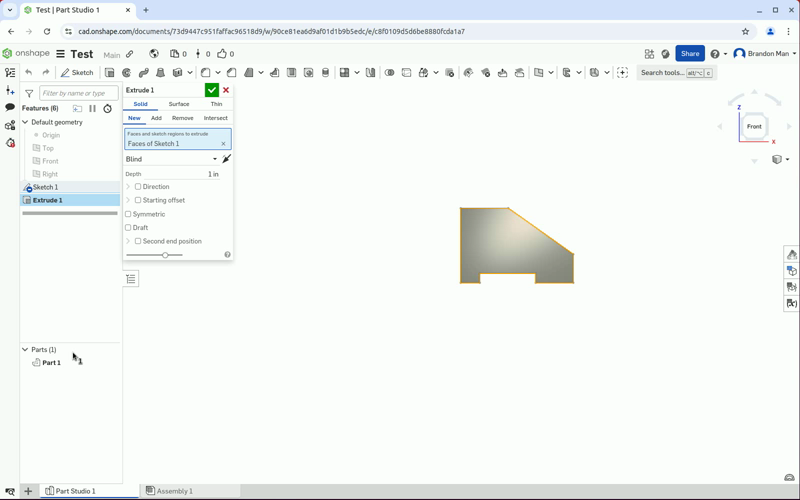
mouse_move(143, 106)
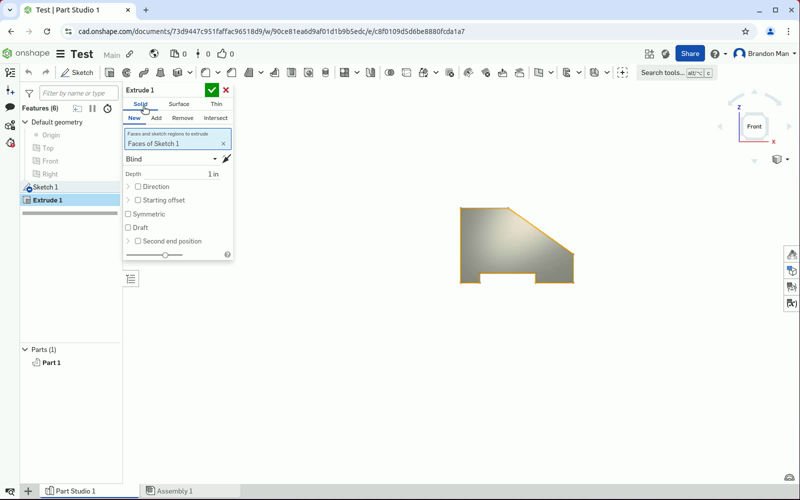
click(143, 106)
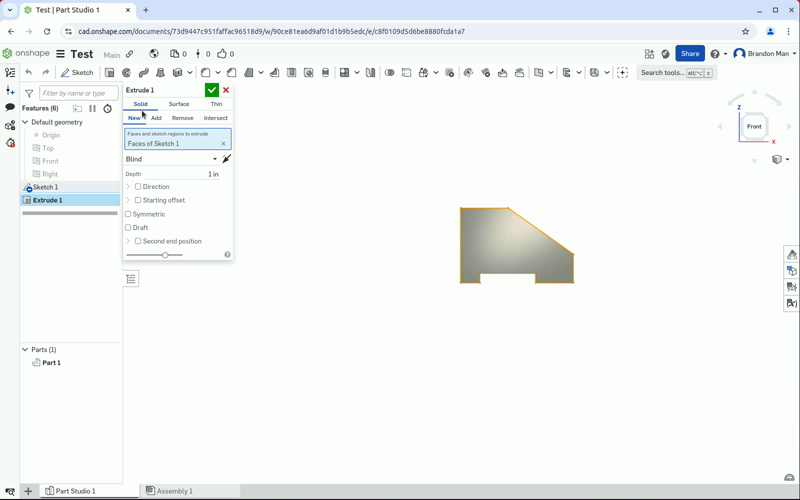
mouse_move(137, 120)
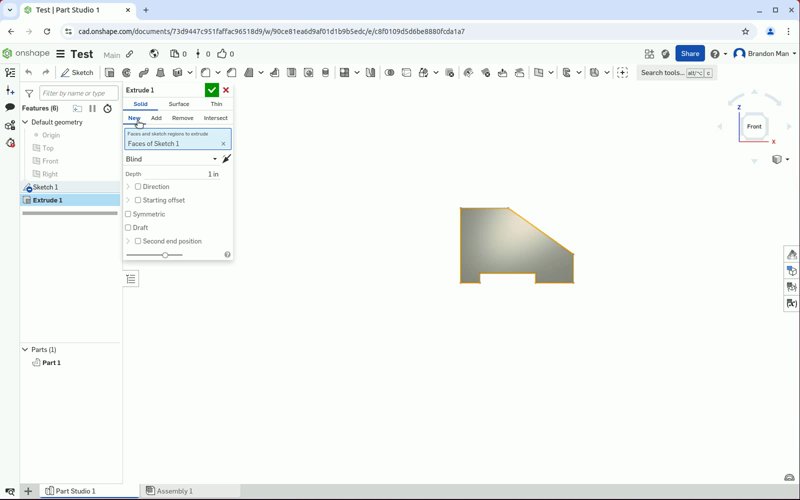
click(137, 120)
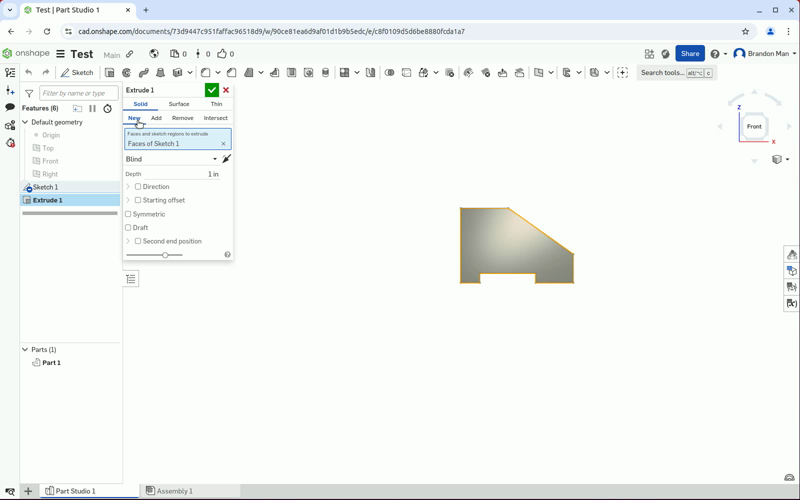
key(tab, 4)
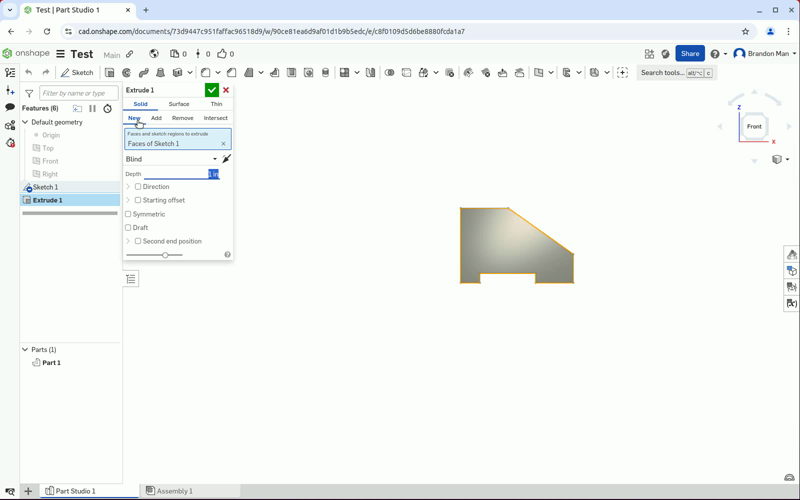
text(11.554)
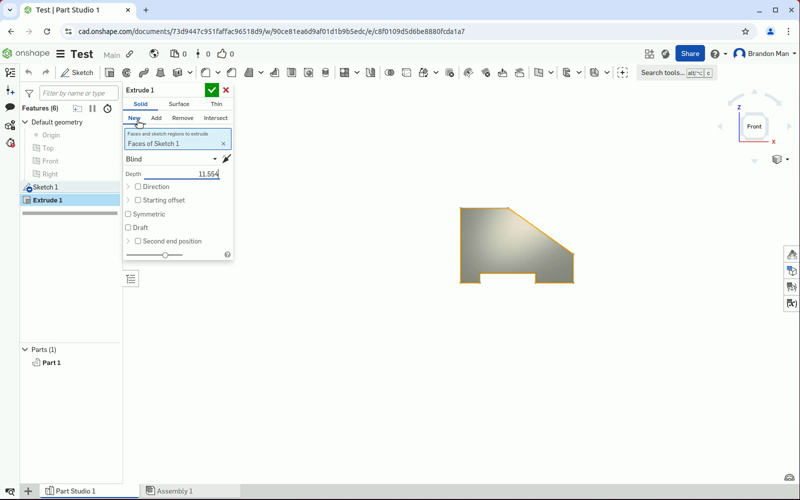
key(enter)
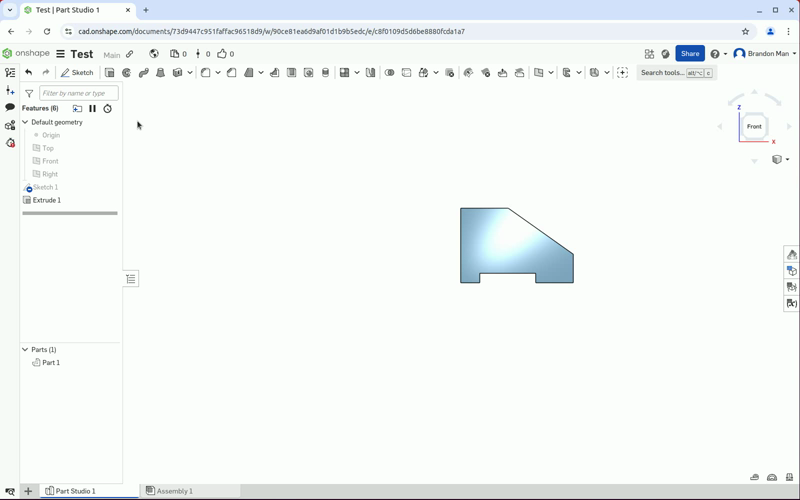
key(shift+h)
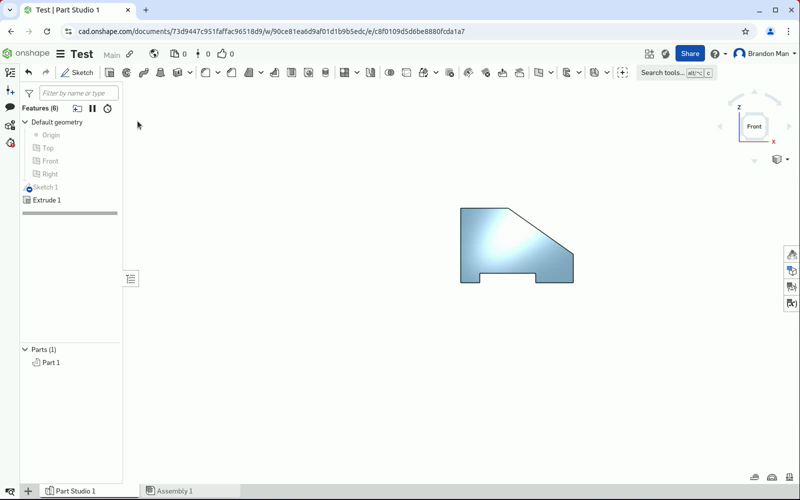
key(shift+h)
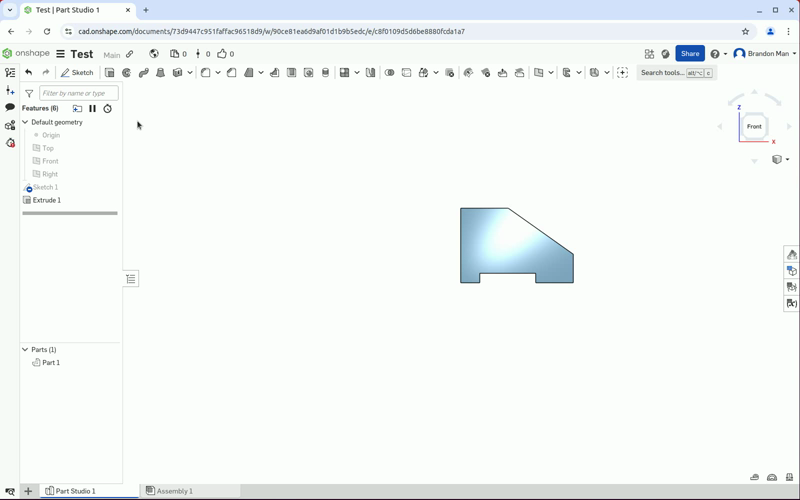
mouse_move(73, 189)
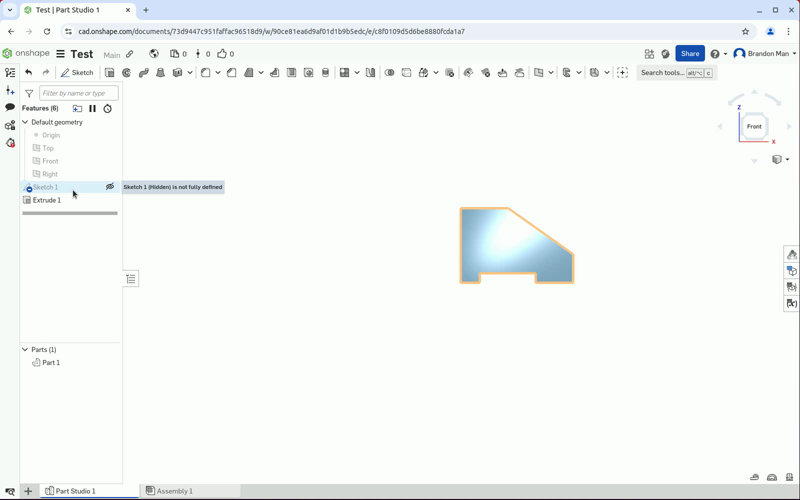
click(73, 189)
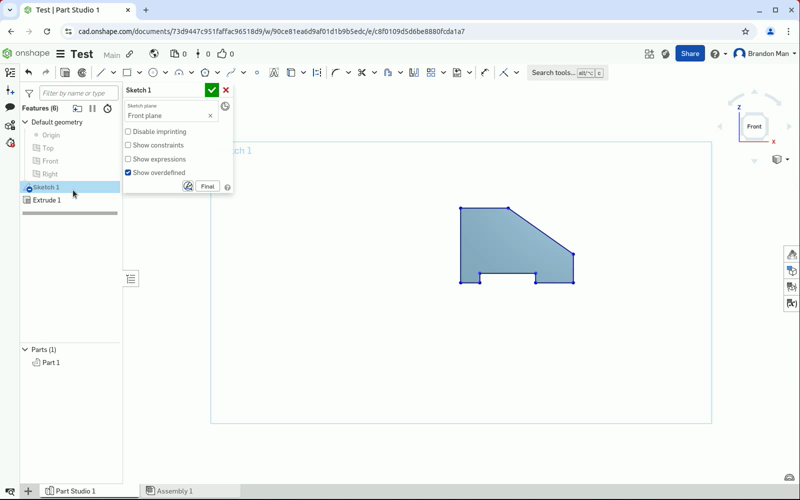
mouse_move(229, 92)
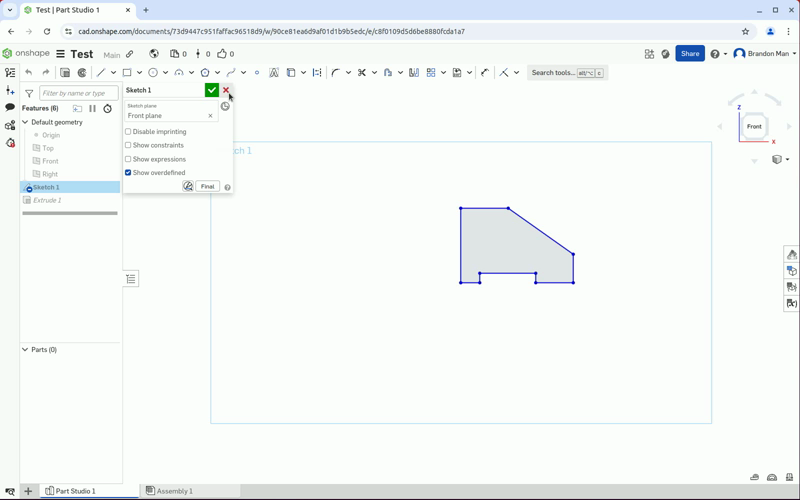
click(229, 92)
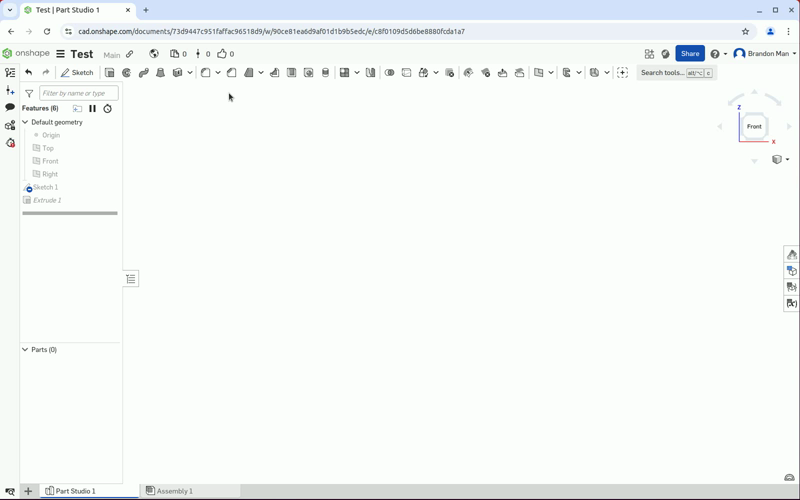
mouse_move(73, 352)
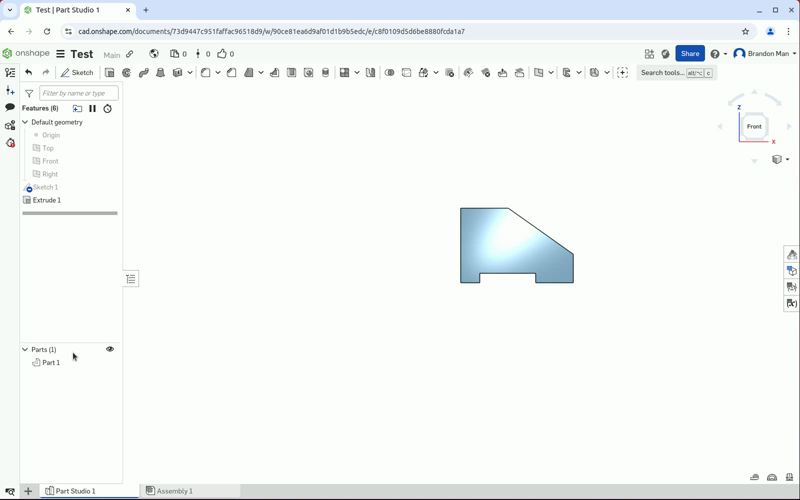
key(y)
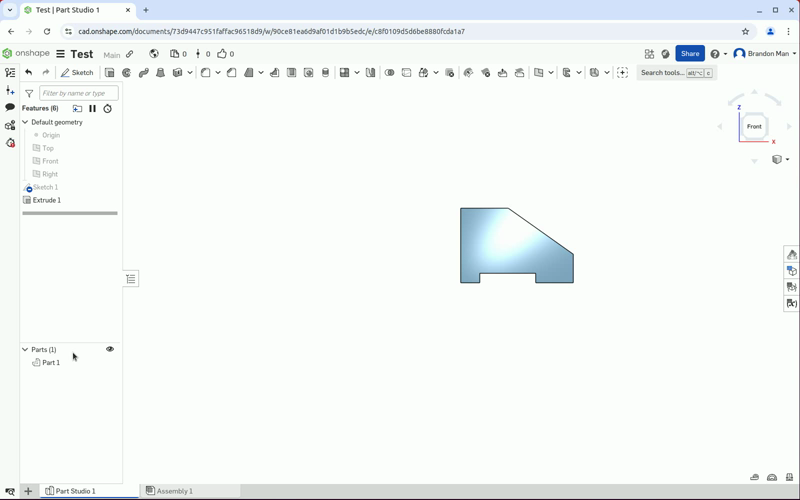
key(shift+p)
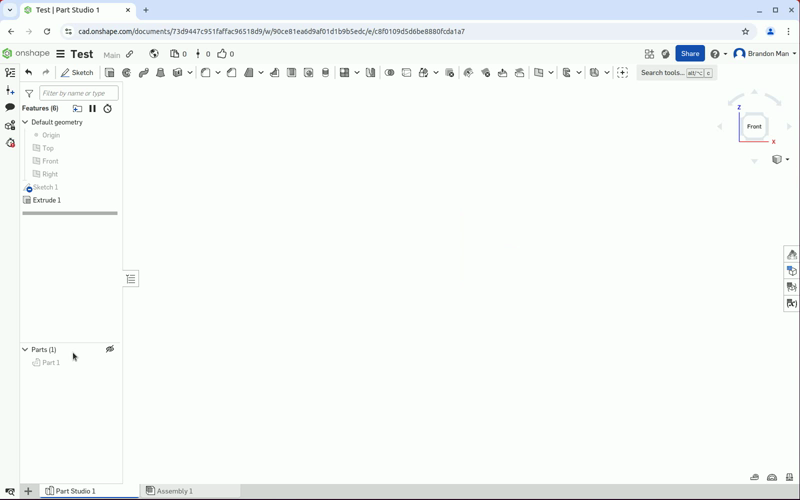
key(space)
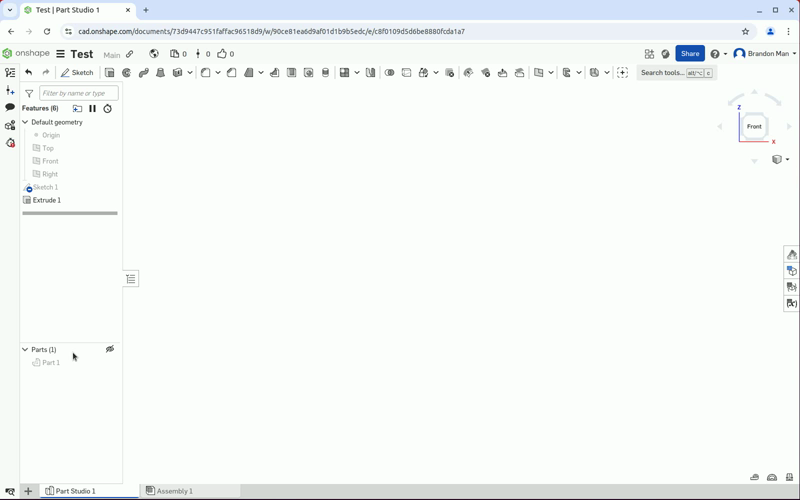
key_down(shift)
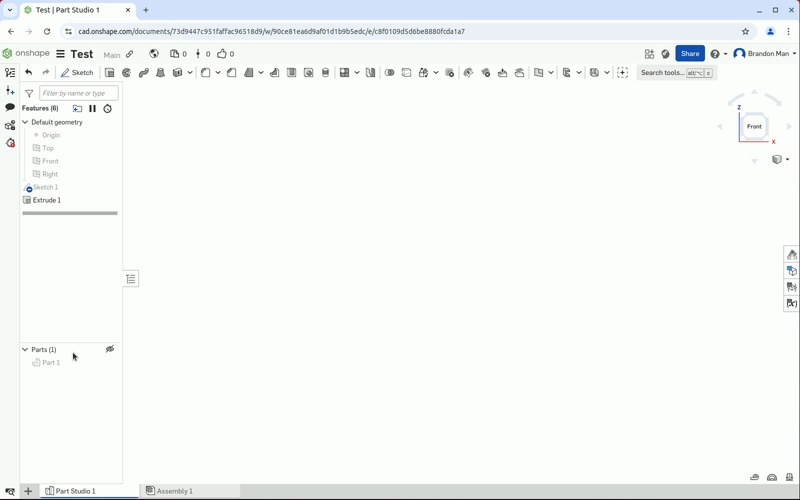
key(down)
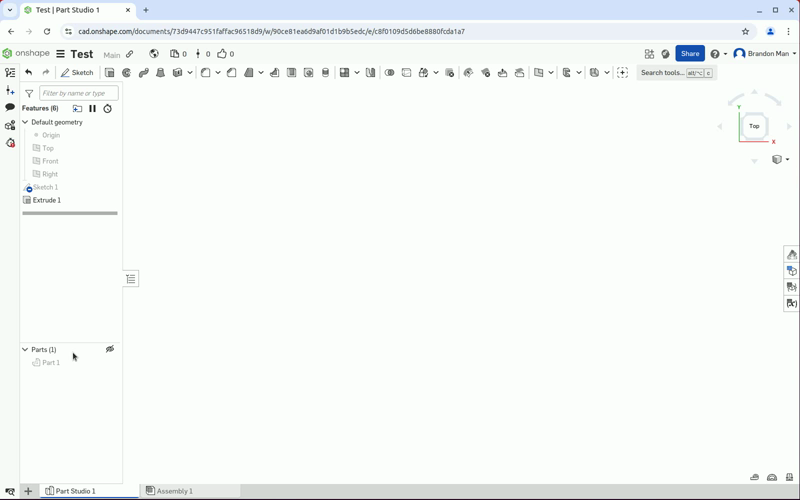
key_up(shift)
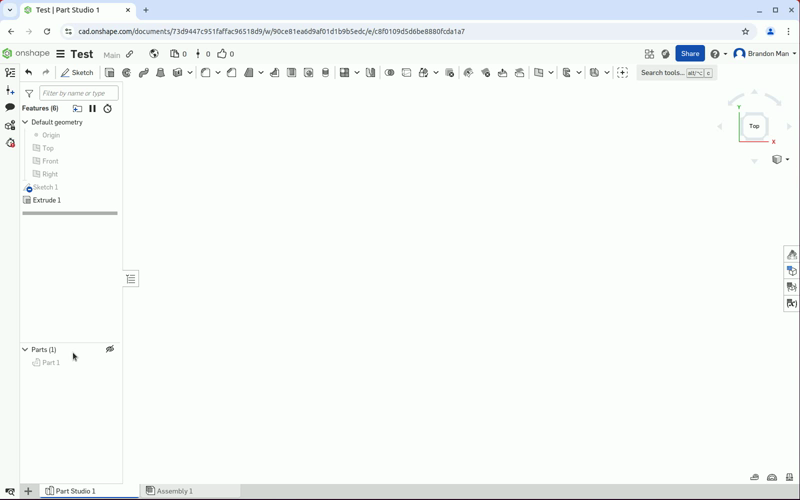
mouse_move(73, 352)
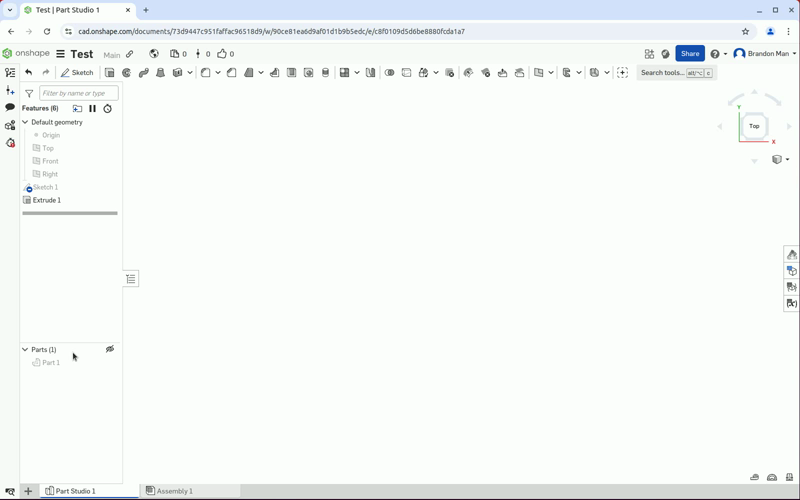
key(shift+y)
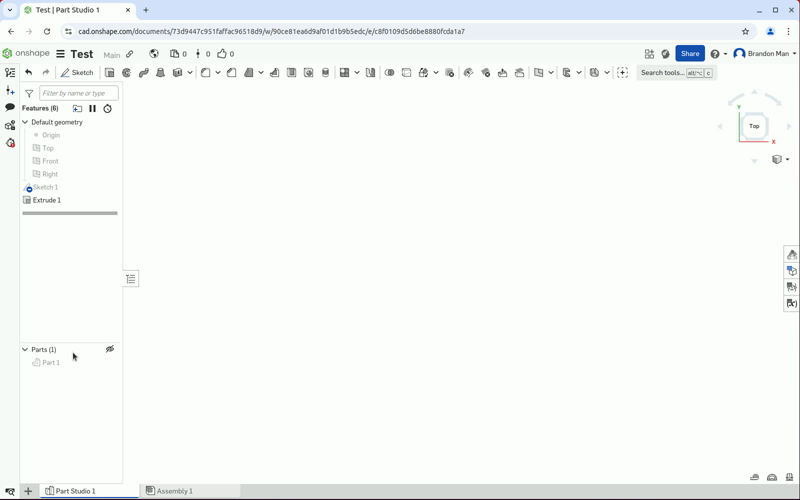
key(shift+s)
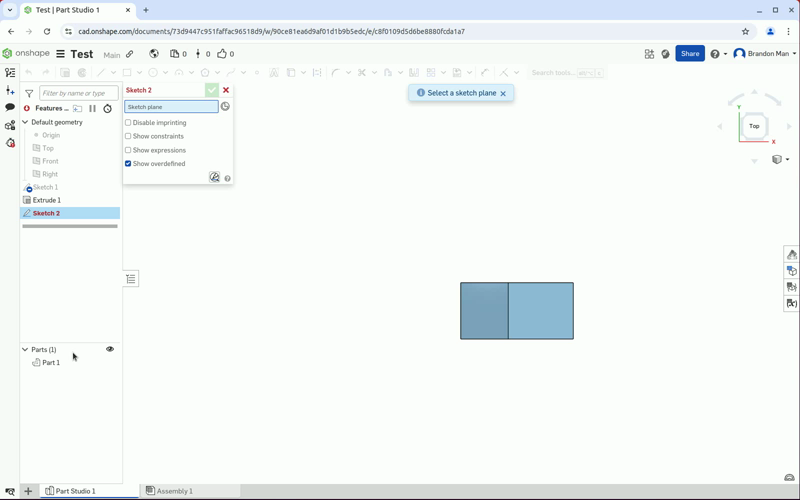
mouse_move(73, 150)
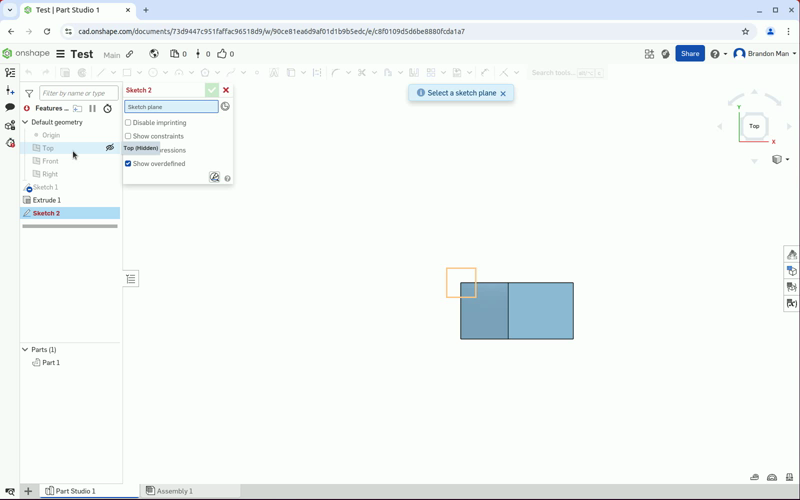
click(73, 150)
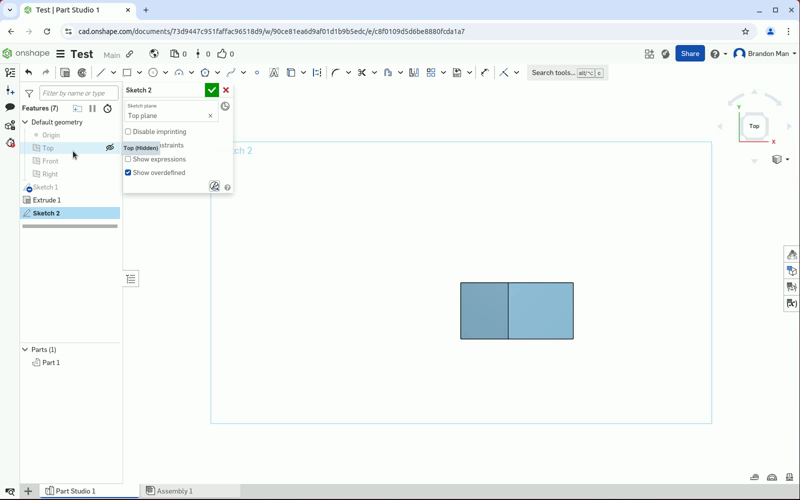
mouse_move(73, 352)
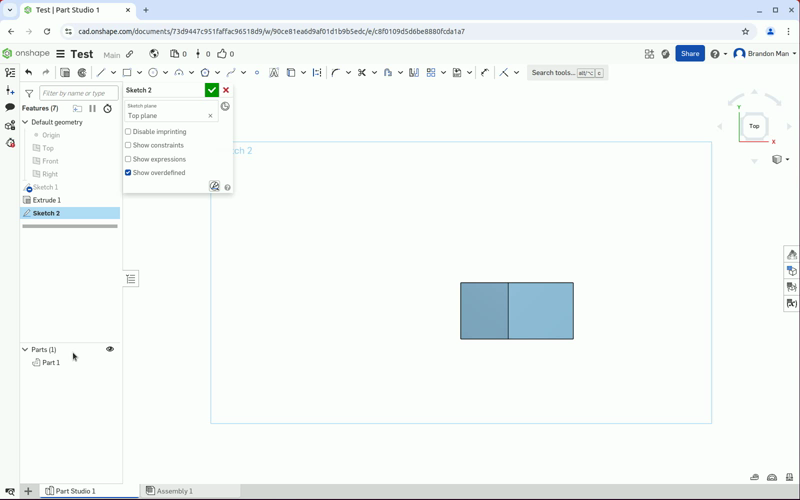
key(y)
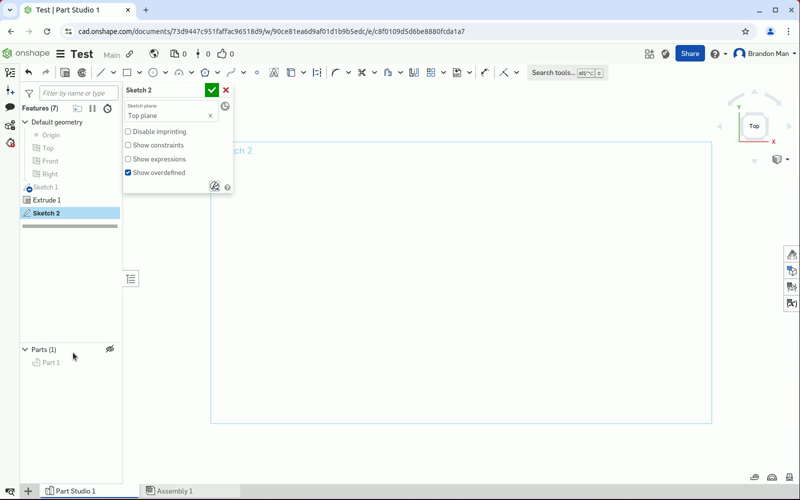
key(l)
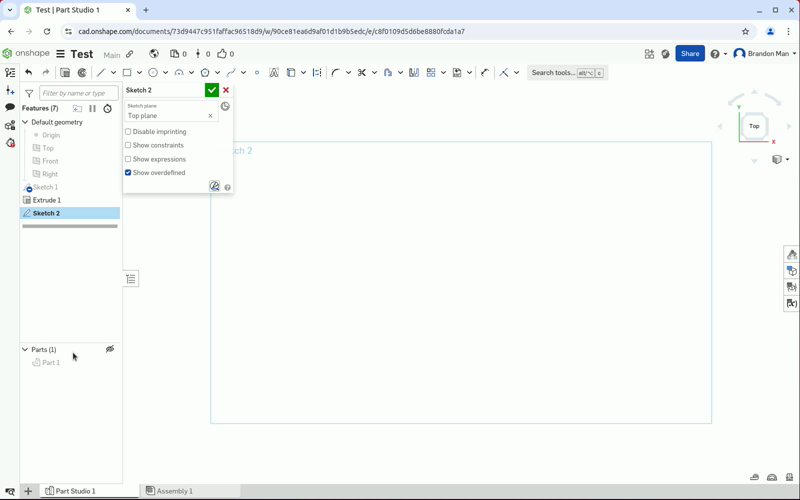
key_down(shift)
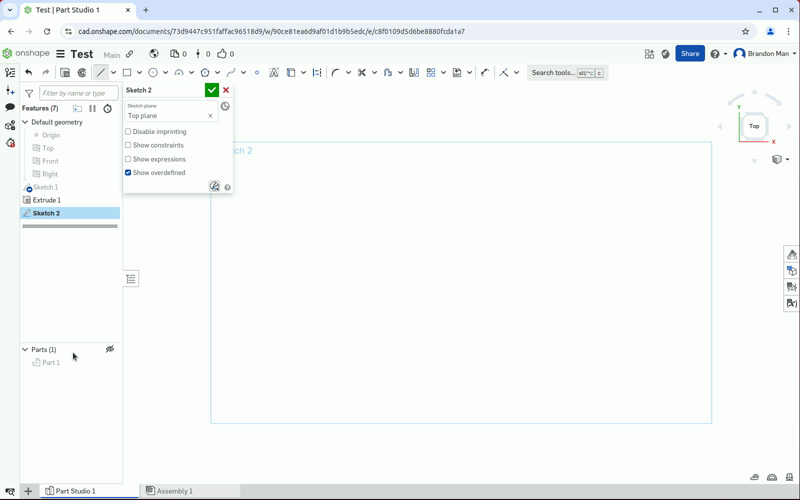
mouse_move(542, 329)
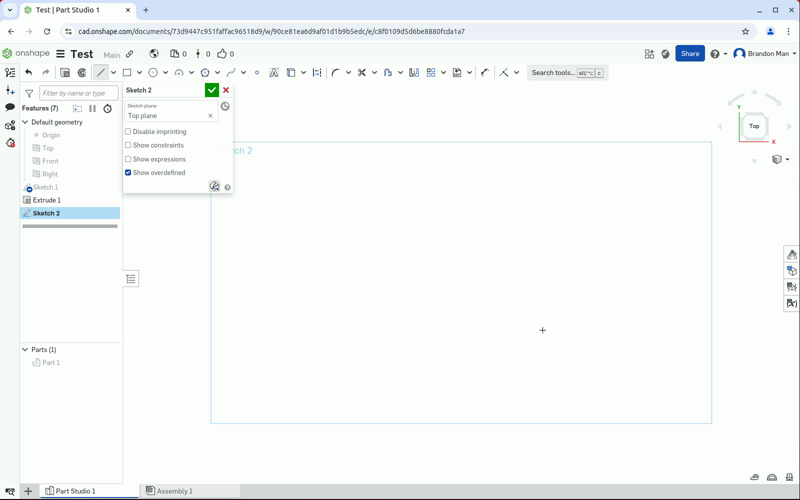
click(542, 329)
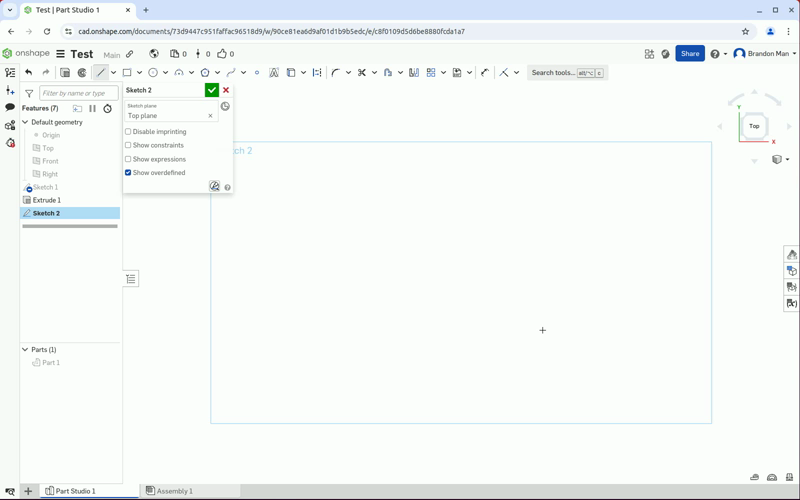
key_up(shift)
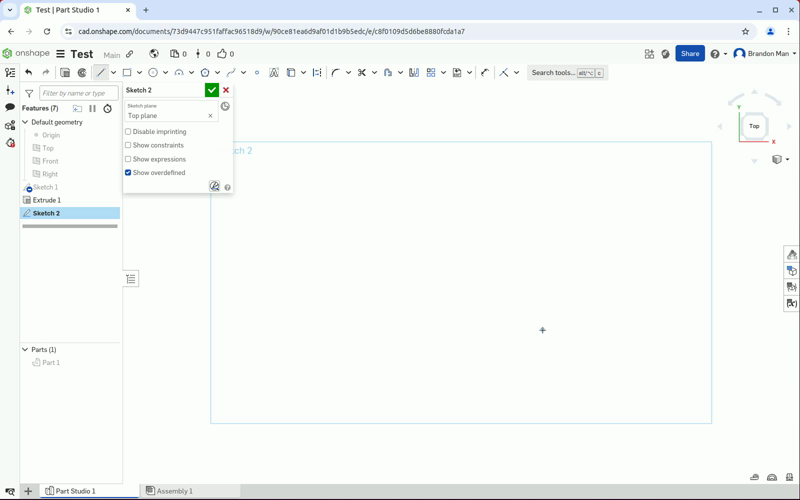
key_down(shift)
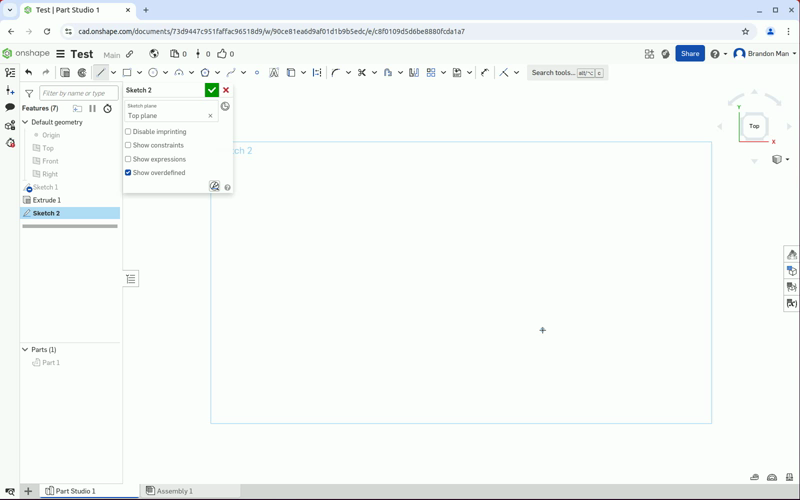
mouse_move(572, 329)
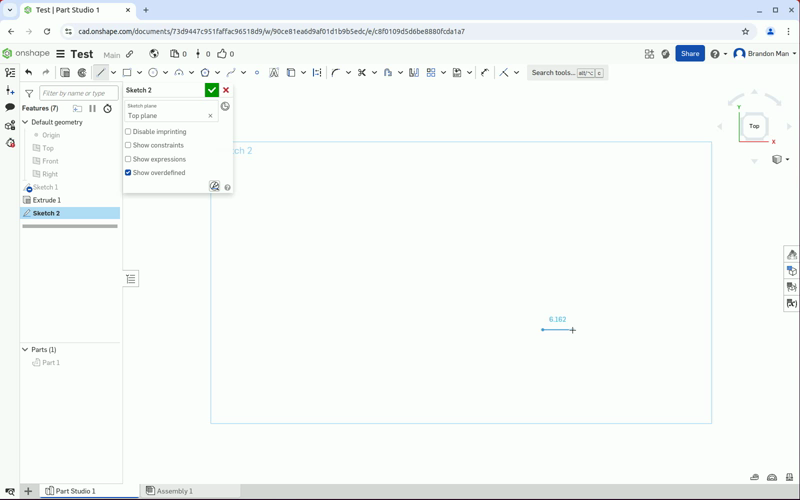
mouse_move(573, 329)
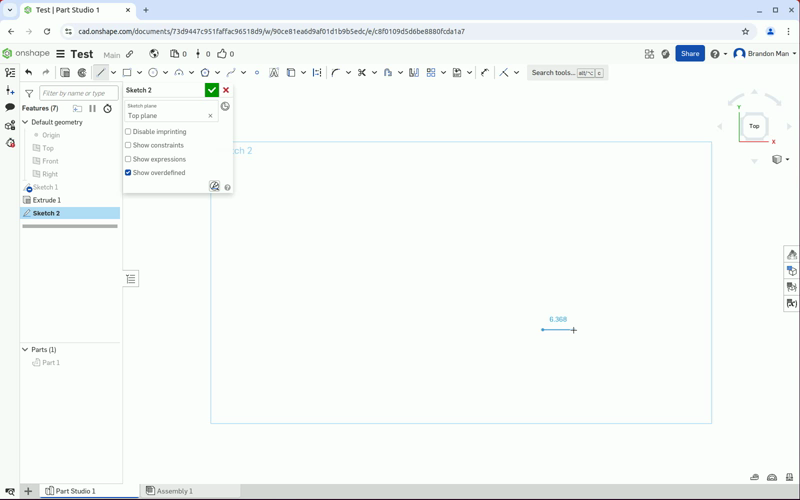
click(573, 329)
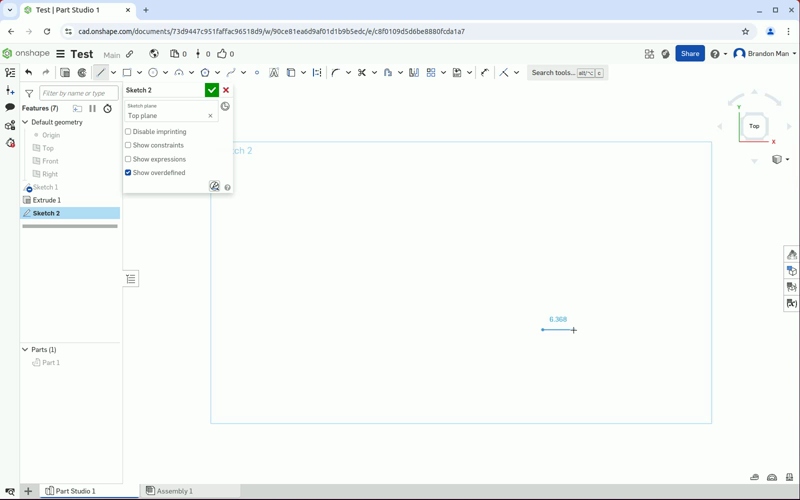
key_up(shift)
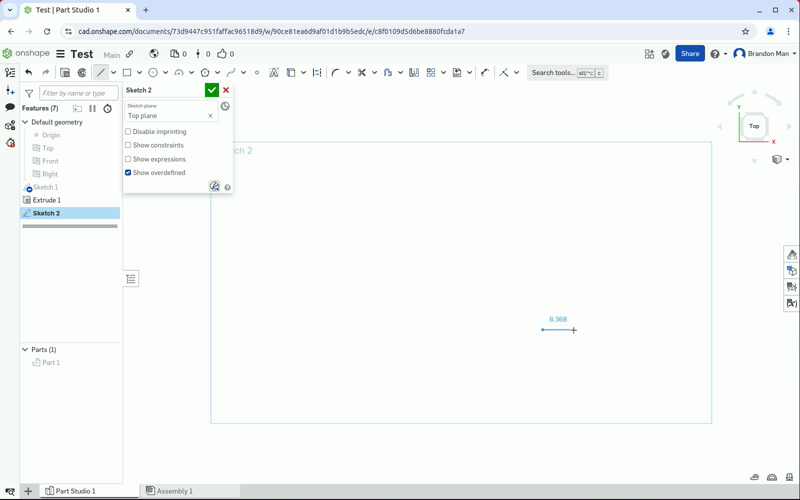
key_down(shift)
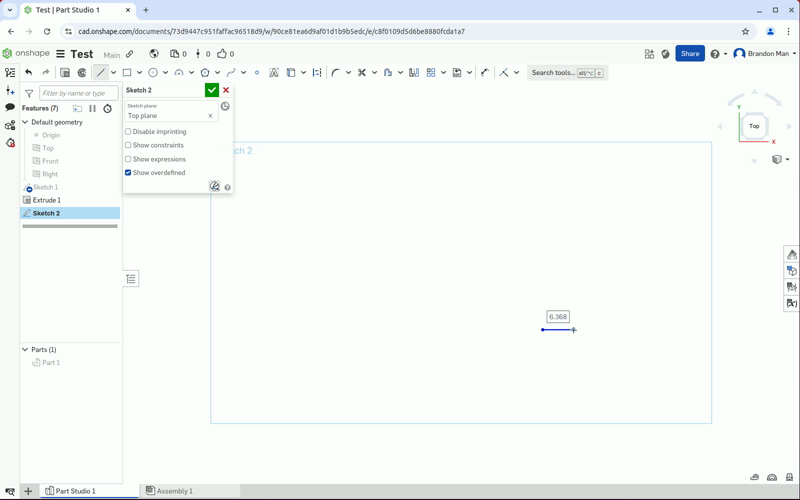
mouse_move(589, 329)
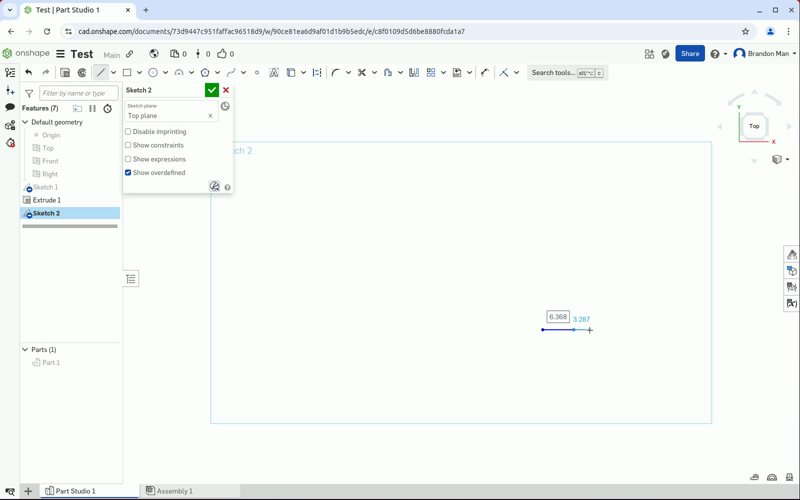
mouse_move(573, 291)
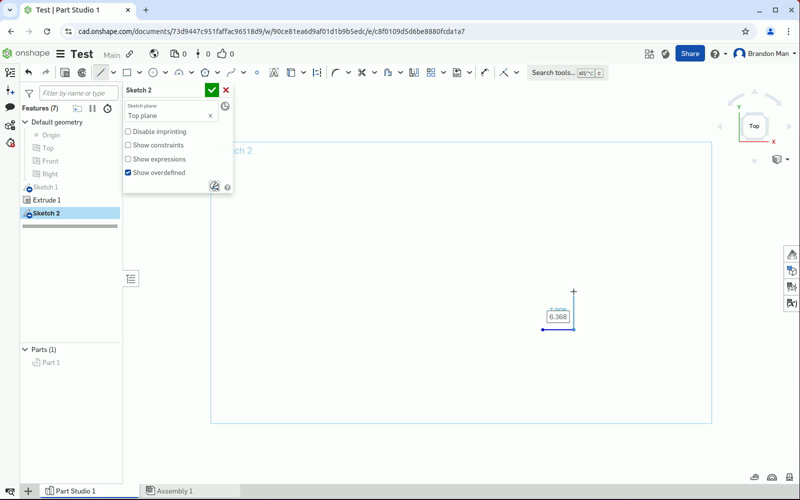
click(573, 291)
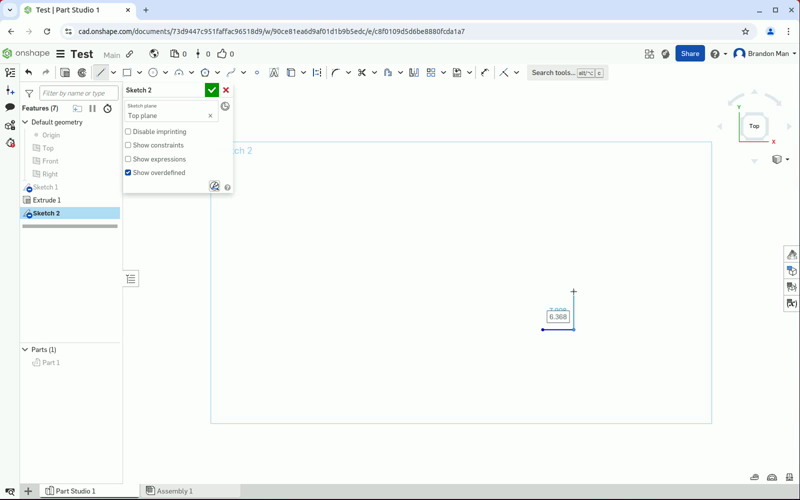
key_up(shift)
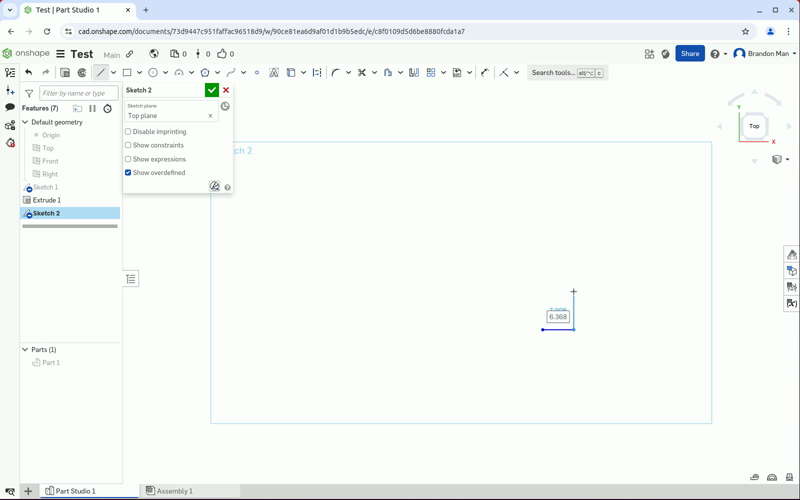
key_down(shift)
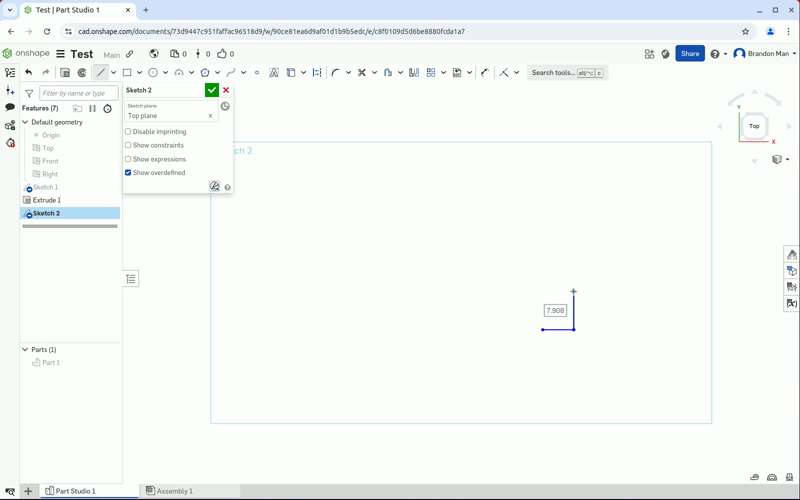
mouse_move(589, 291)
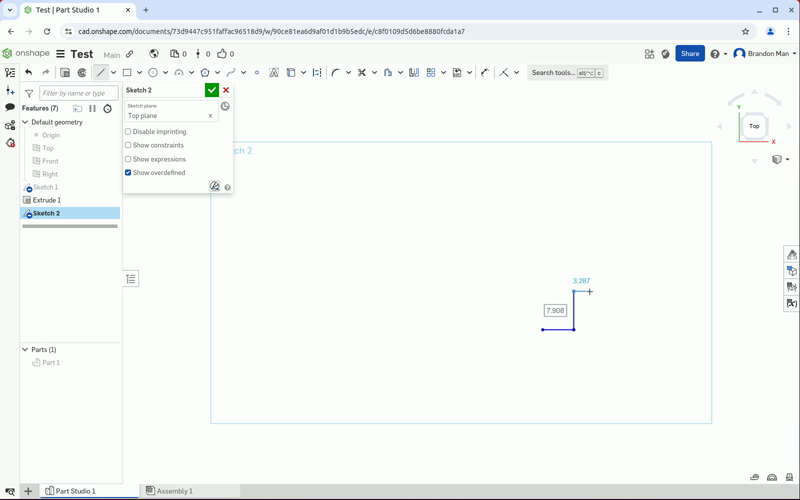
mouse_move(542, 291)
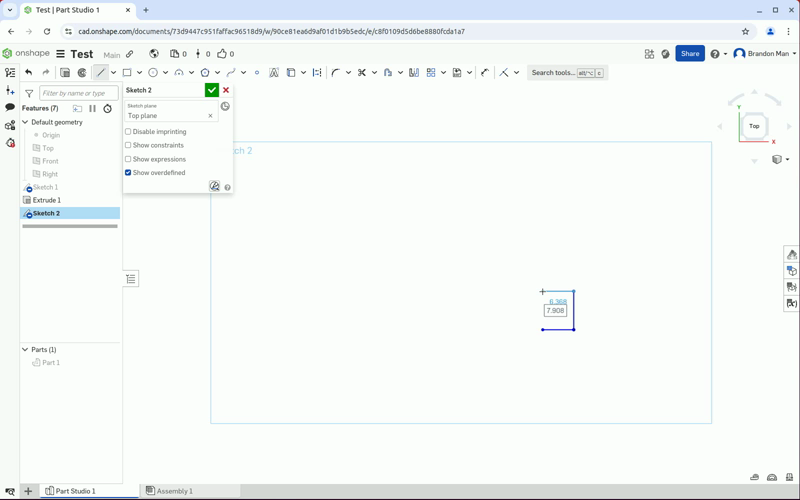
click(542, 291)
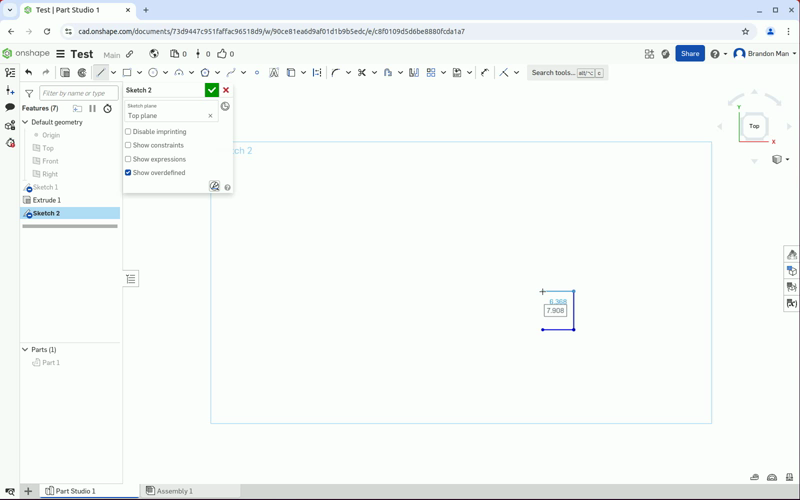
key_up(shift)
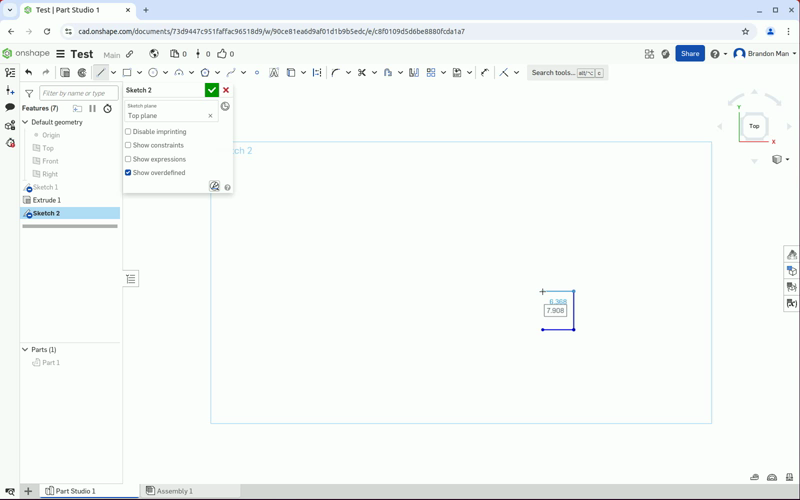
mouse_move(572, 291)
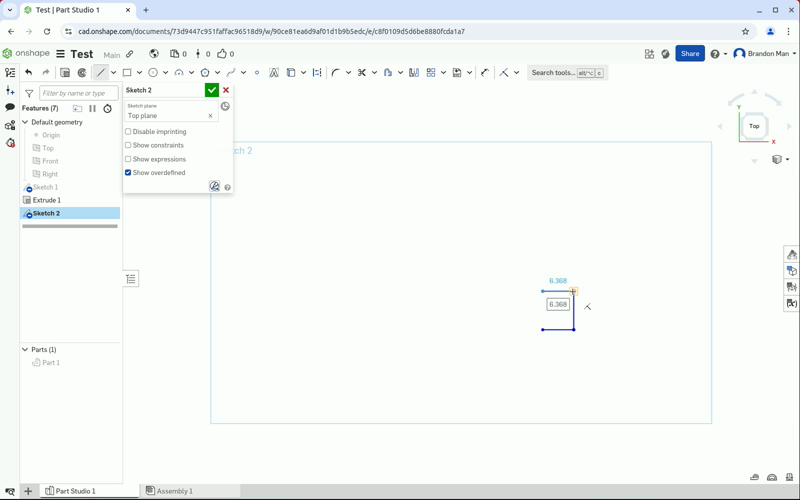
key_down(shift)
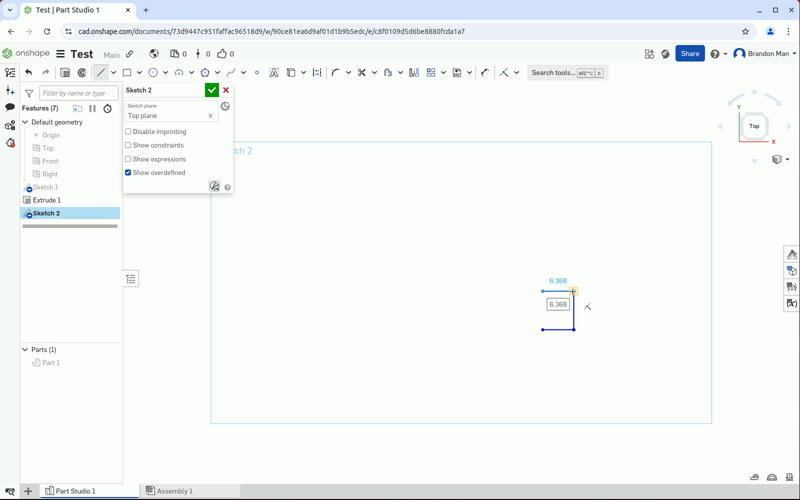
mouse_move(542, 329)
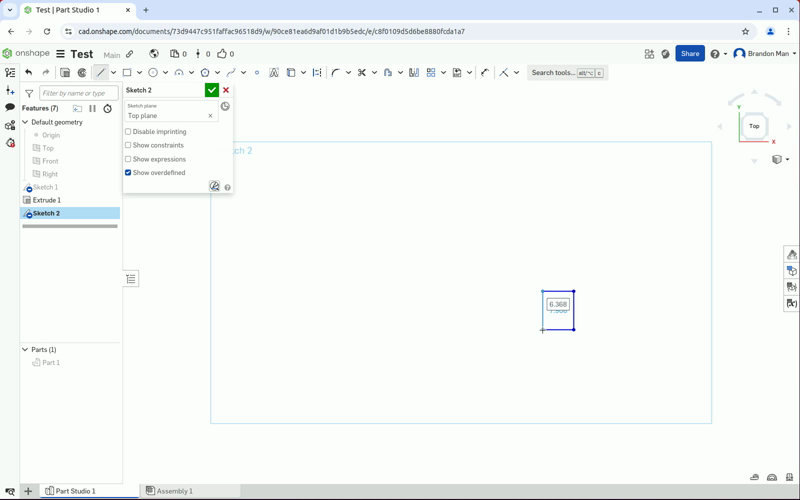
key_up(shift)
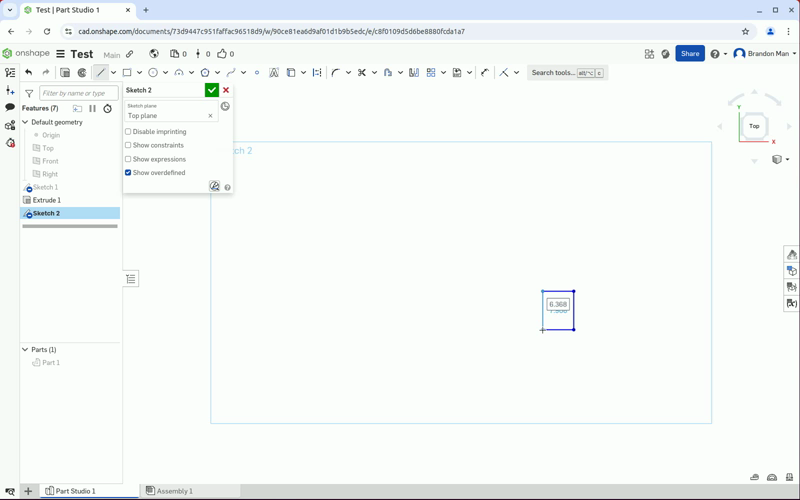
click(542, 329)
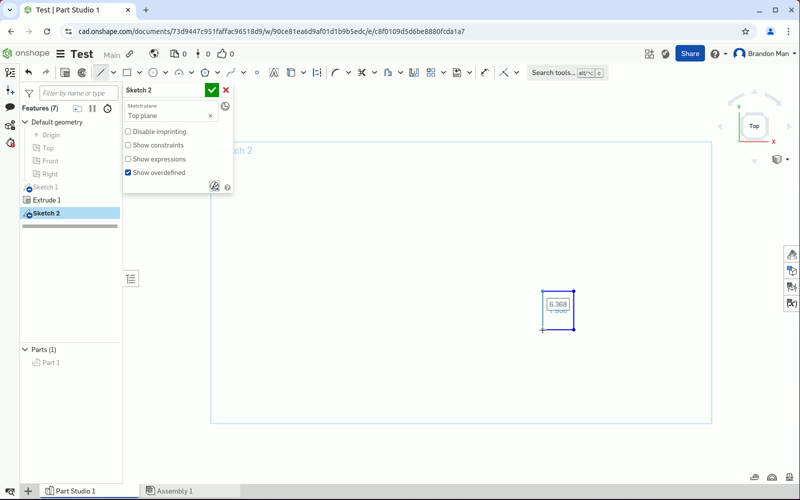
key(esc)
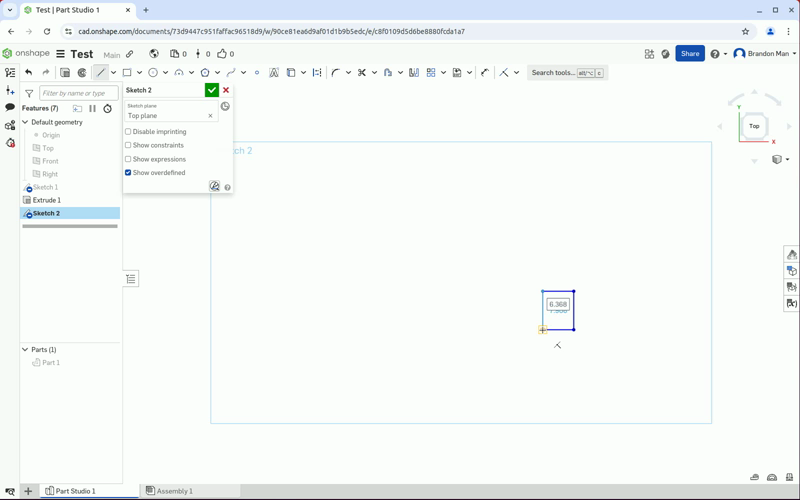
mouse_move(550, 311)
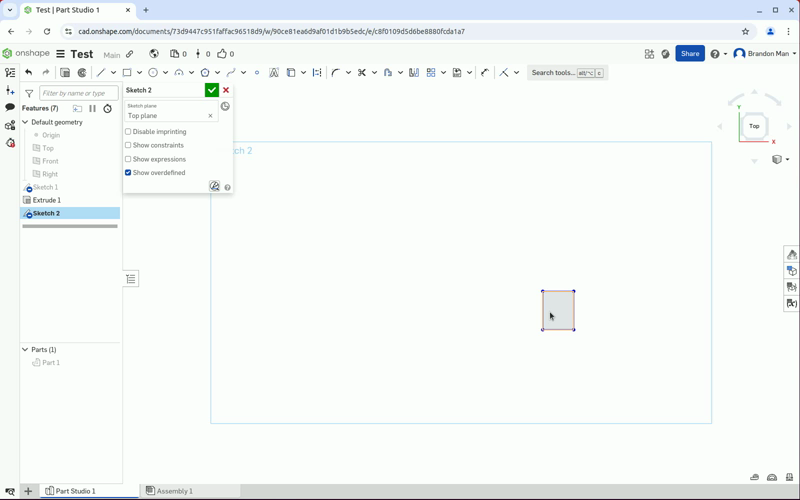
scroll(6)
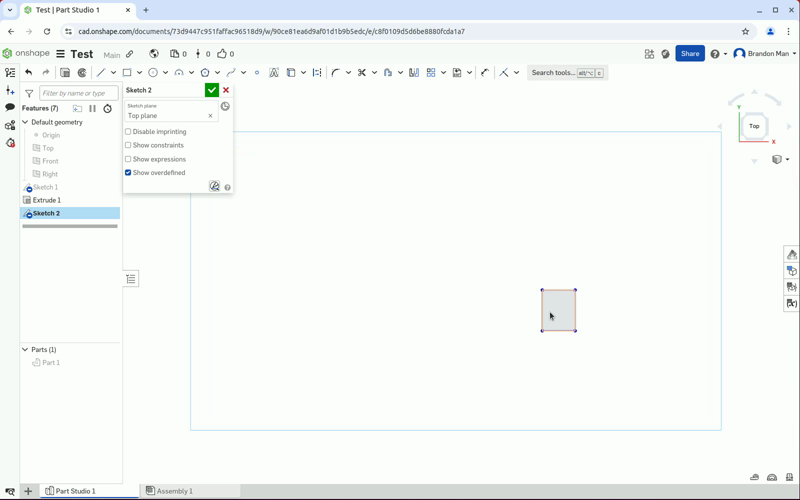
scroll(6)
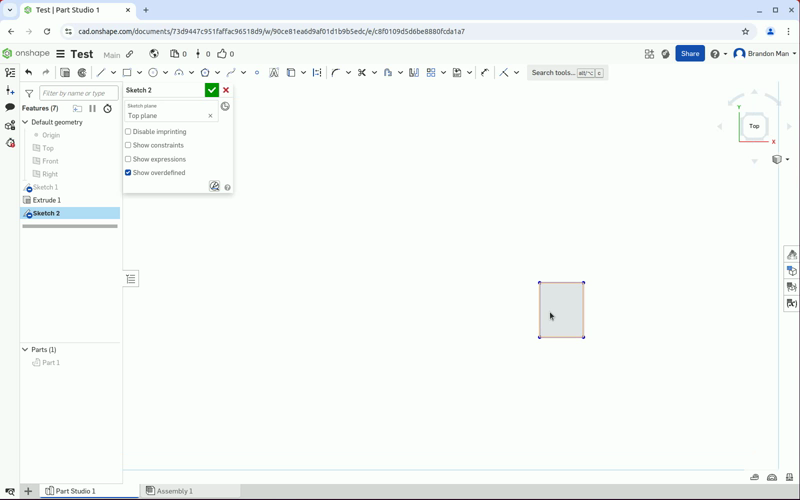
scroll(6)
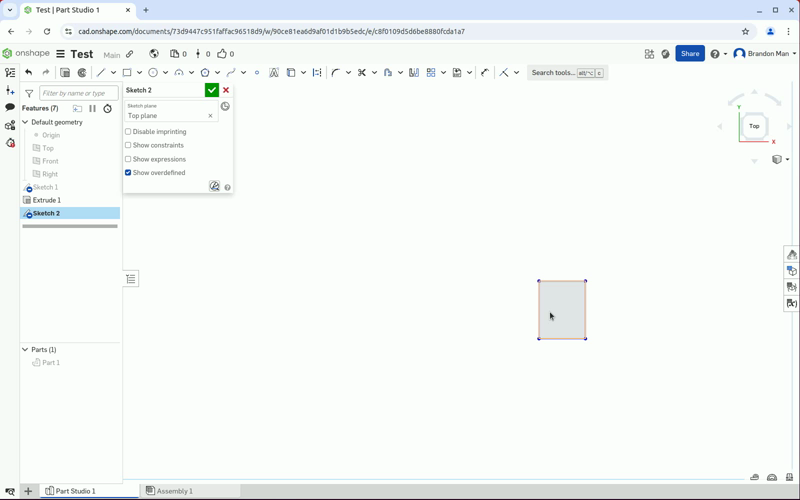
scroll(6)
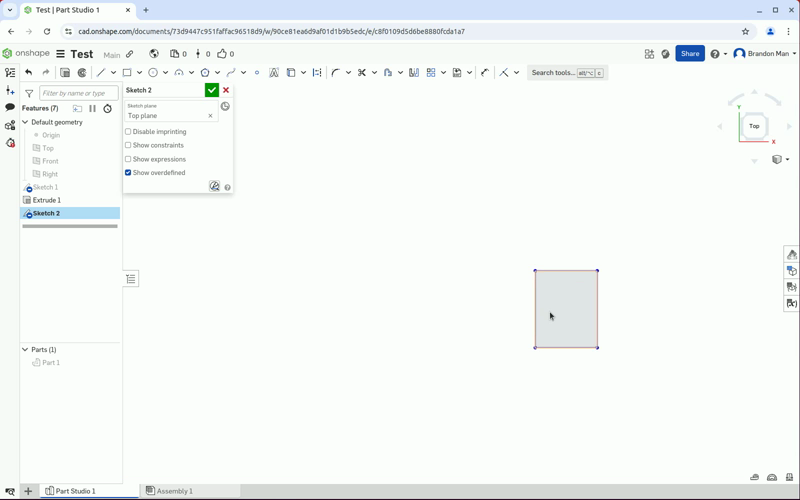
scroll(6)
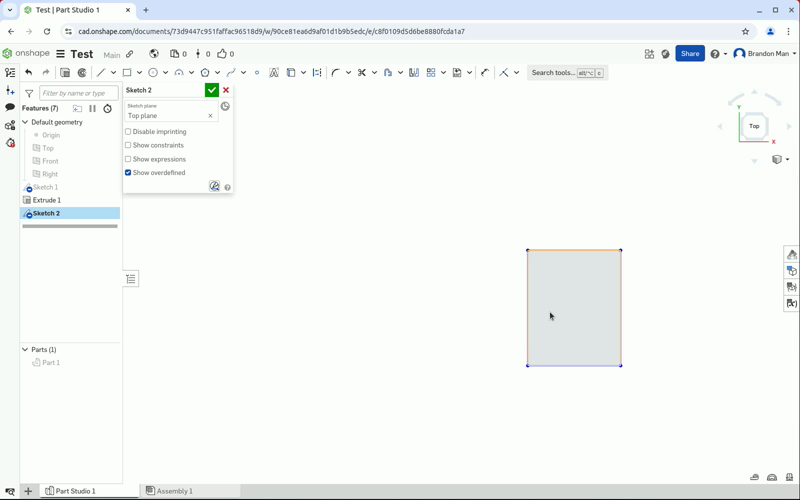
scroll(6)
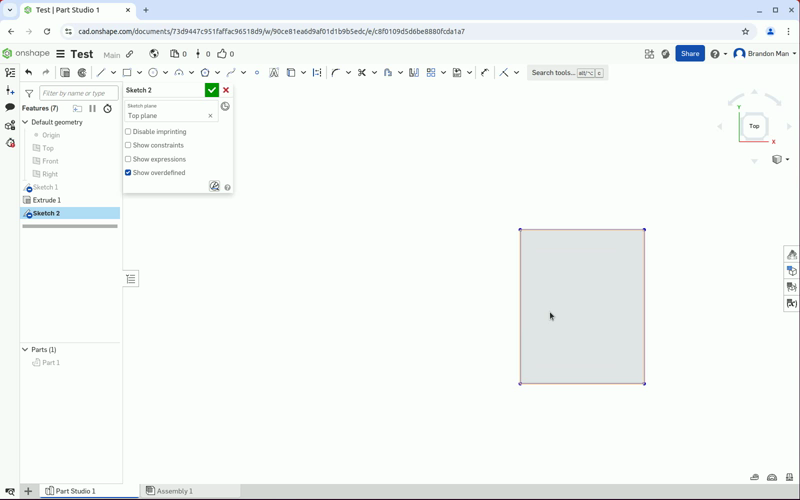
scroll(6)
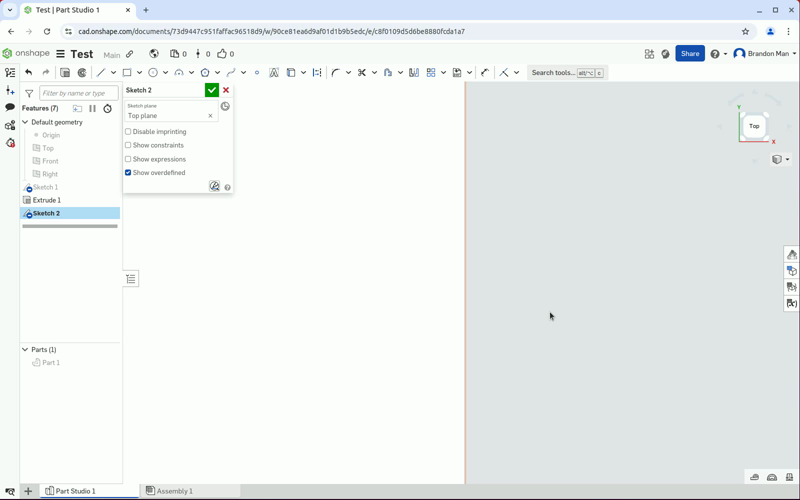
click(550, 311)
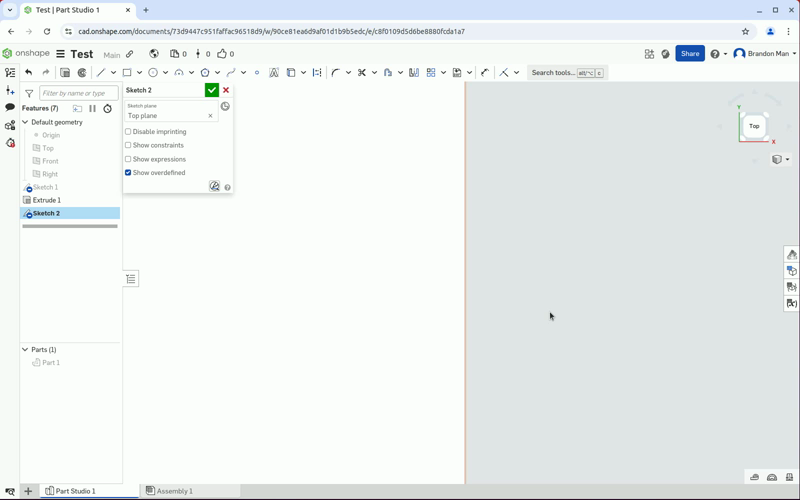
scroll(-6)
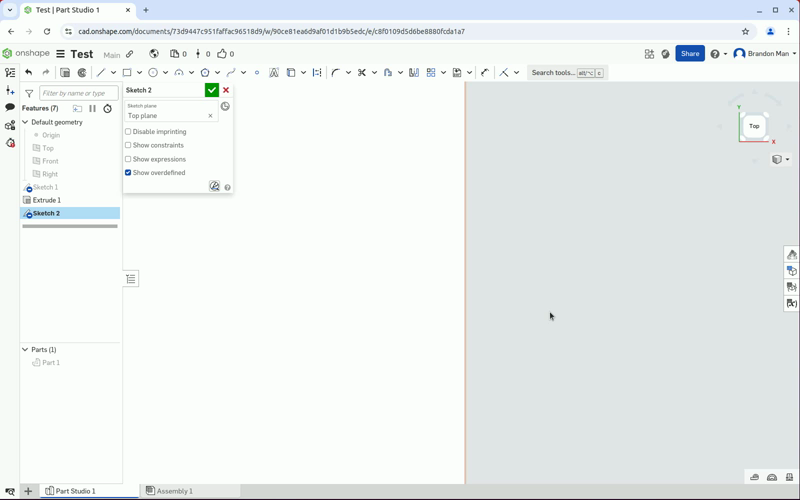
scroll(-6)
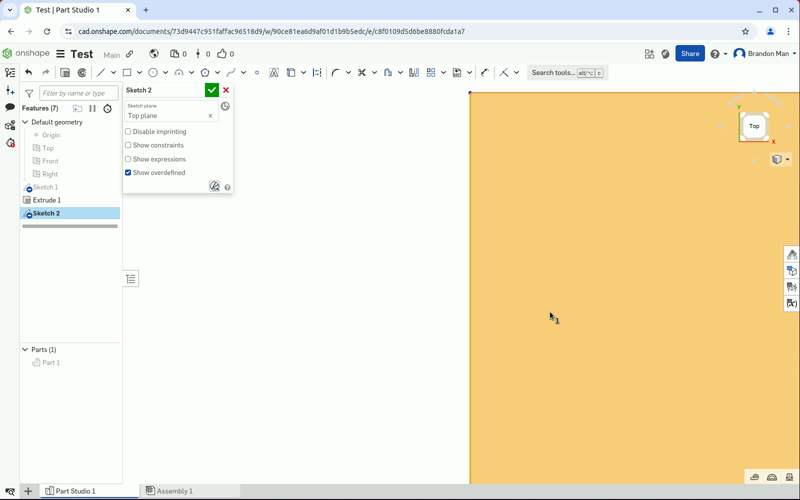
scroll(-6)
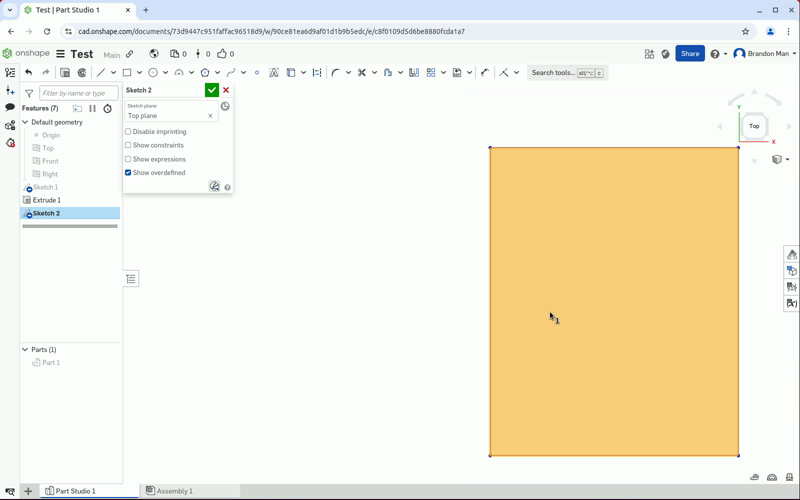
scroll(-6)
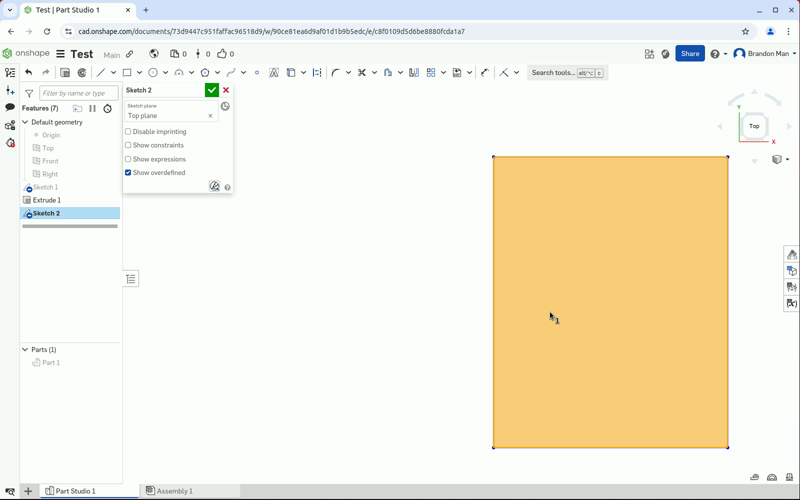
scroll(-6)
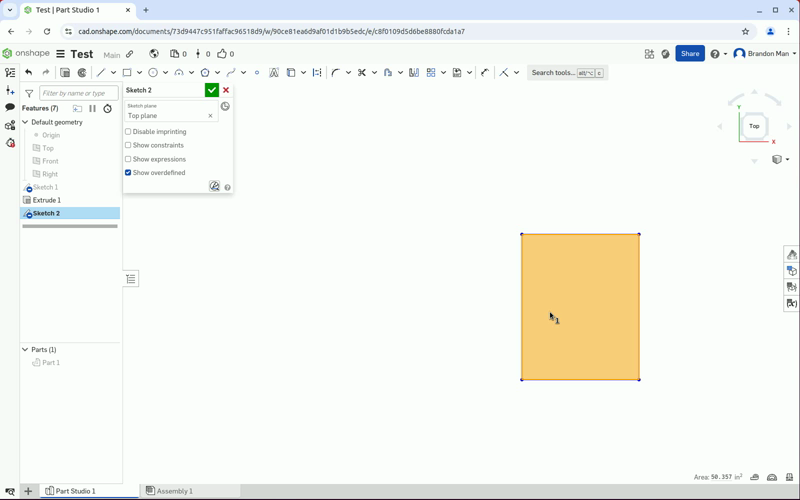
scroll(-6)
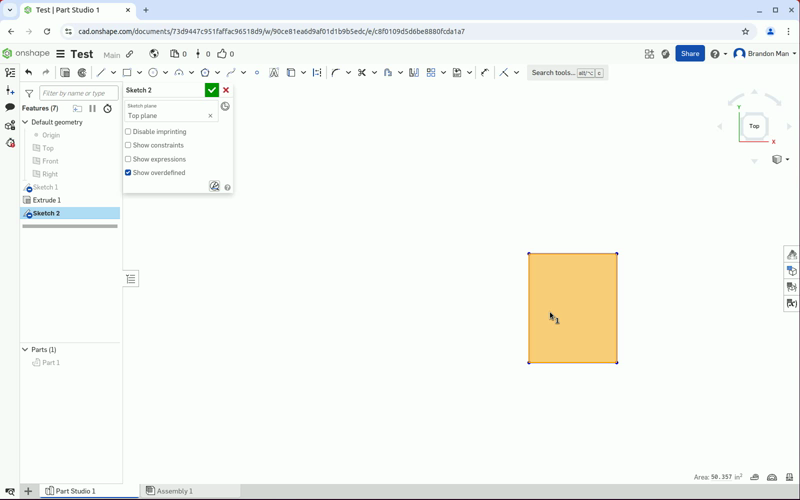
scroll(-6)
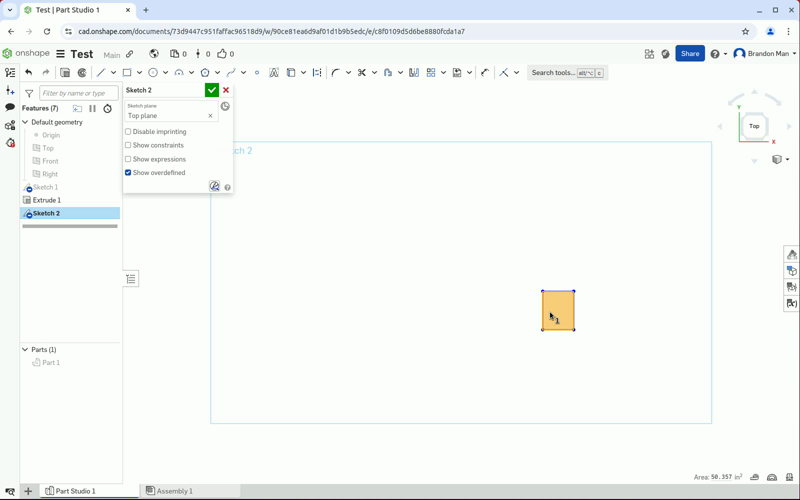
mouse_move(73, 352)
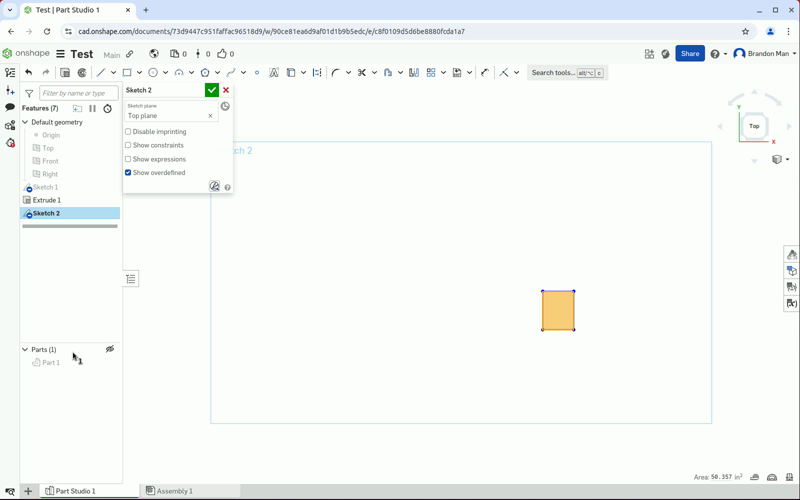
key(shift+y)
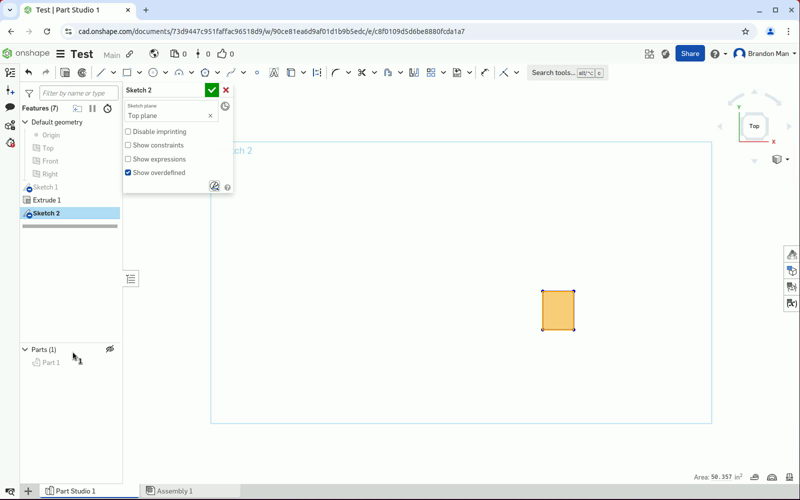
key(shift+e)
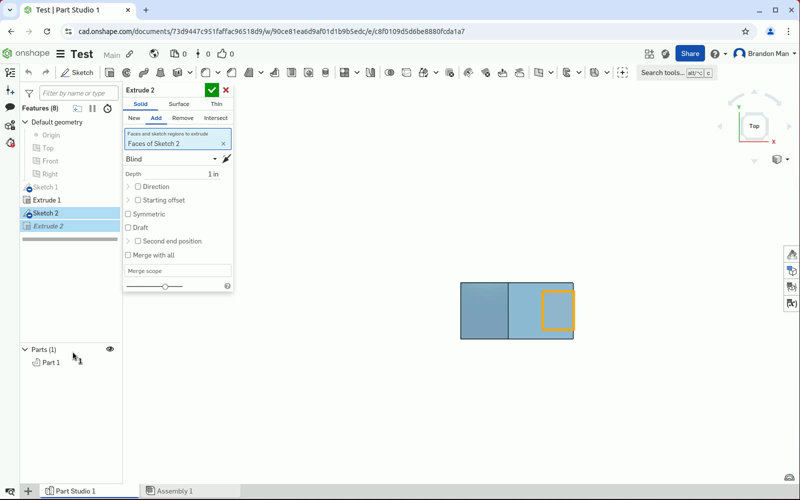
mouse_move(143, 106)
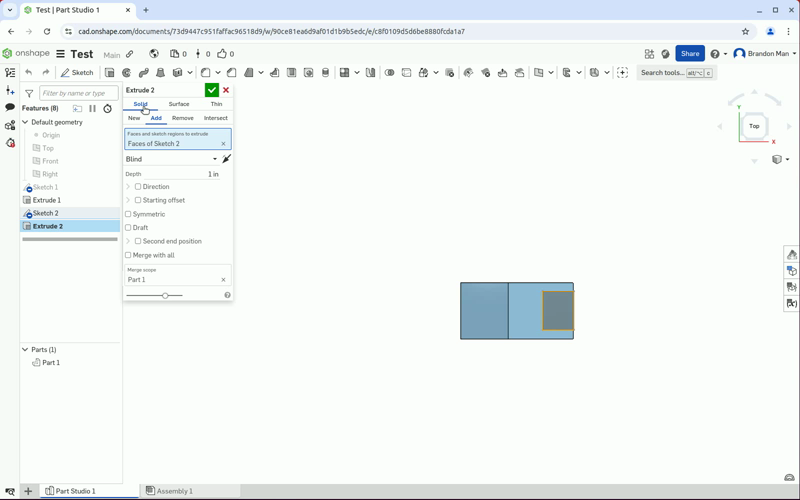
click(143, 106)
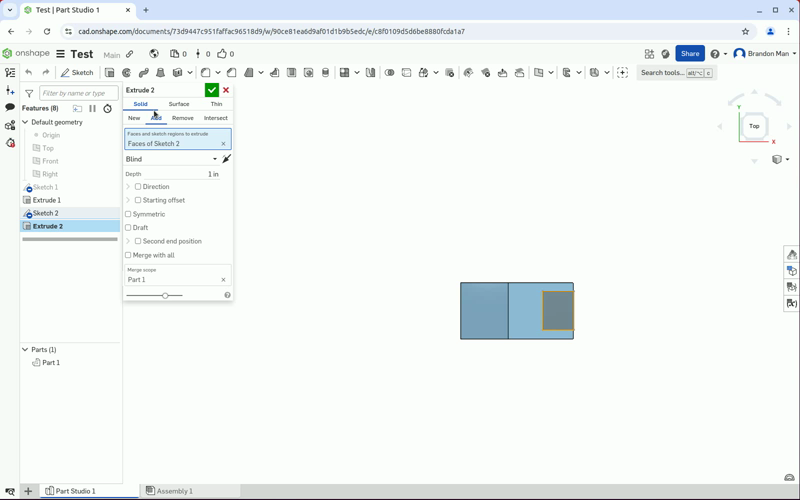
mouse_move(186, 120)
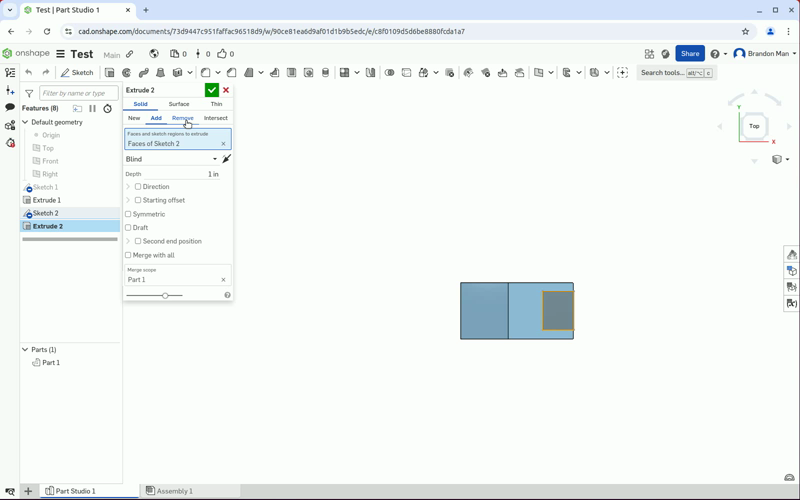
click(186, 120)
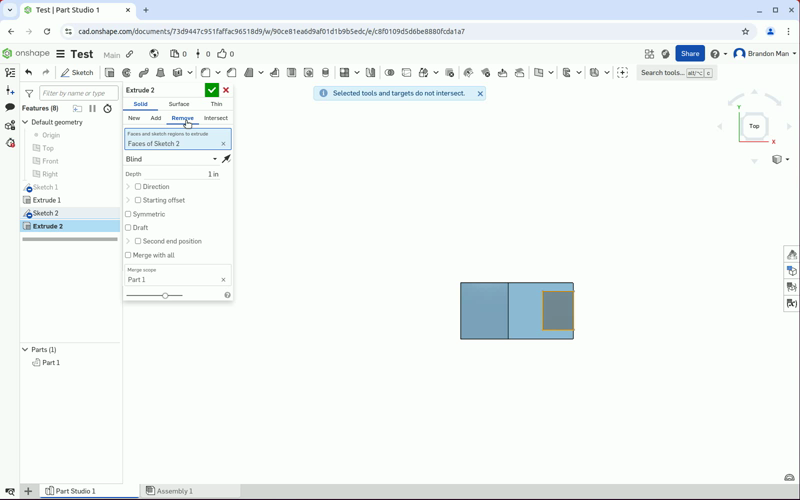
key(tab, 4)
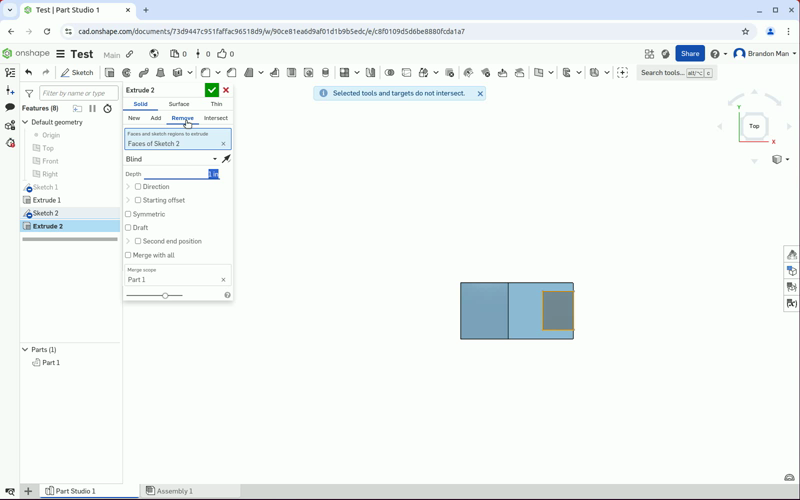
text(-19.257)
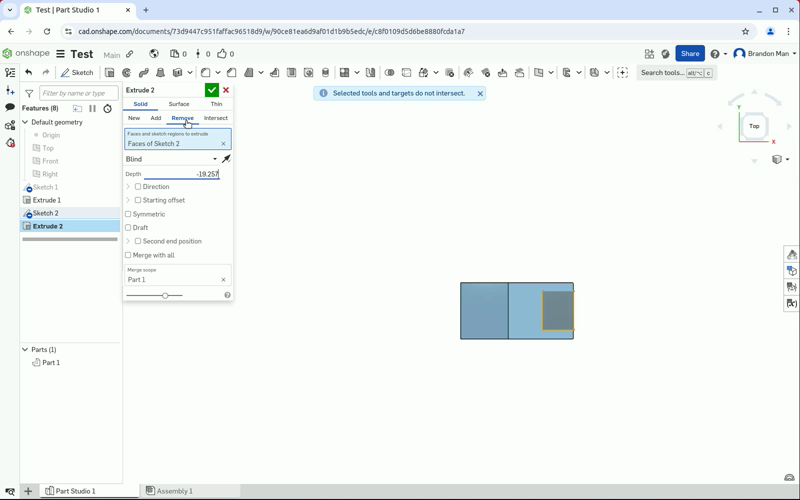
key(tab, 6)
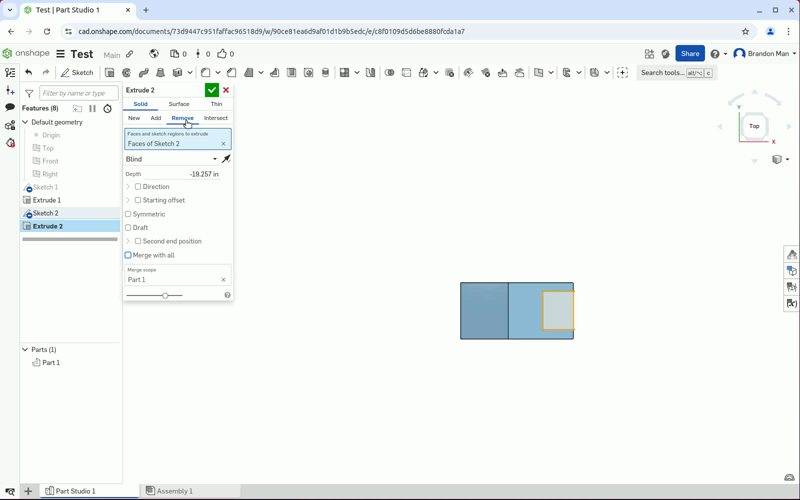
key(space)
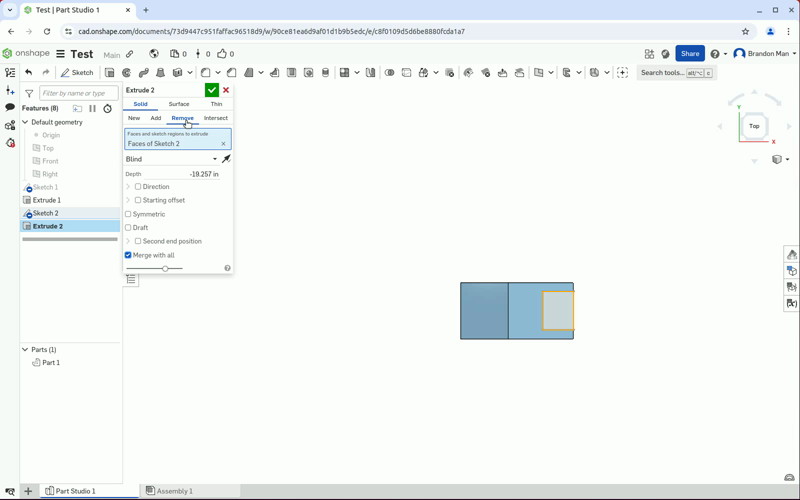
key(enter)
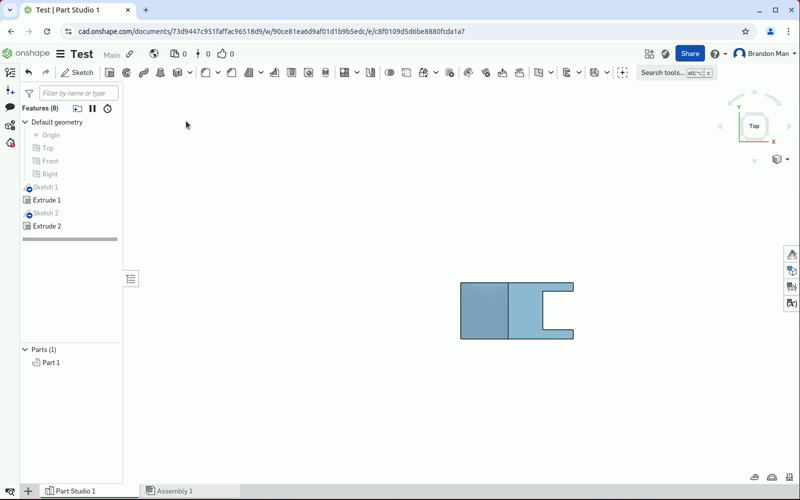
key(shift+h)
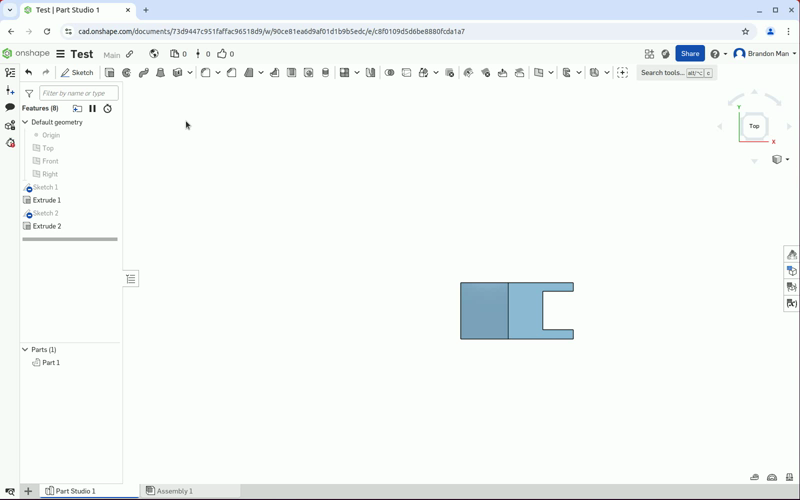
key(shift+h)
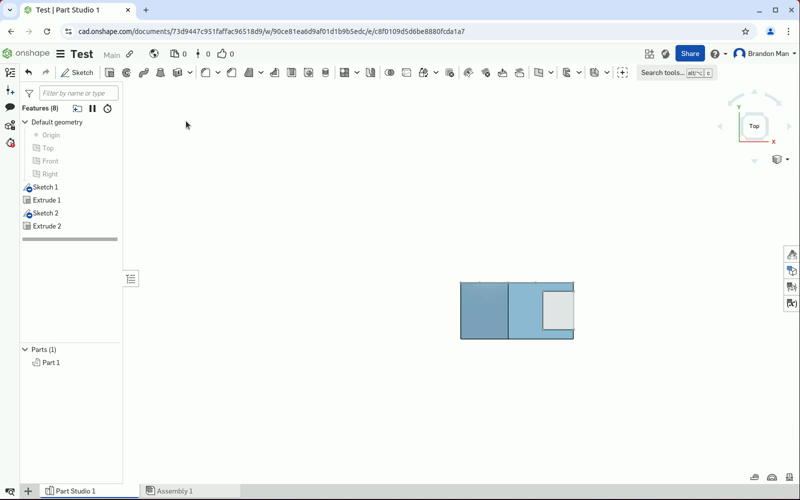
key(shift+7)
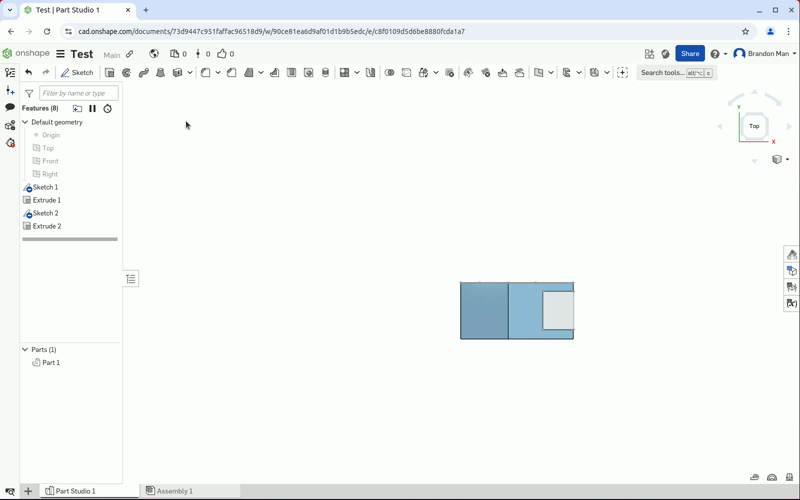
key(up, 3)
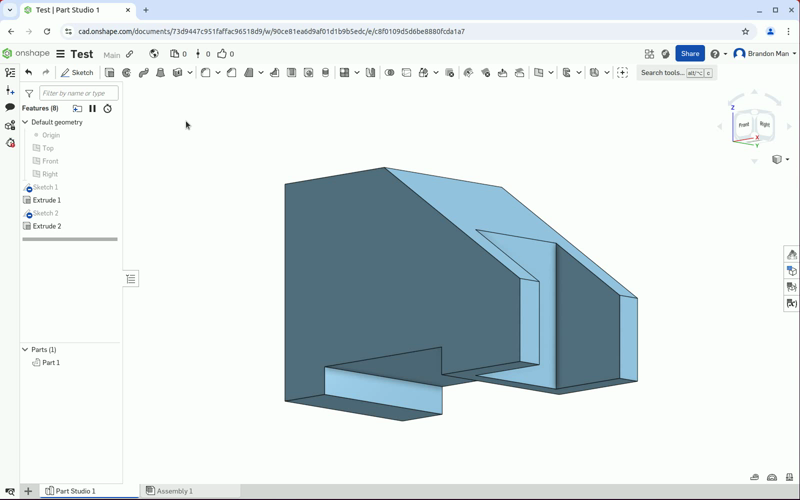
key(left, 3)
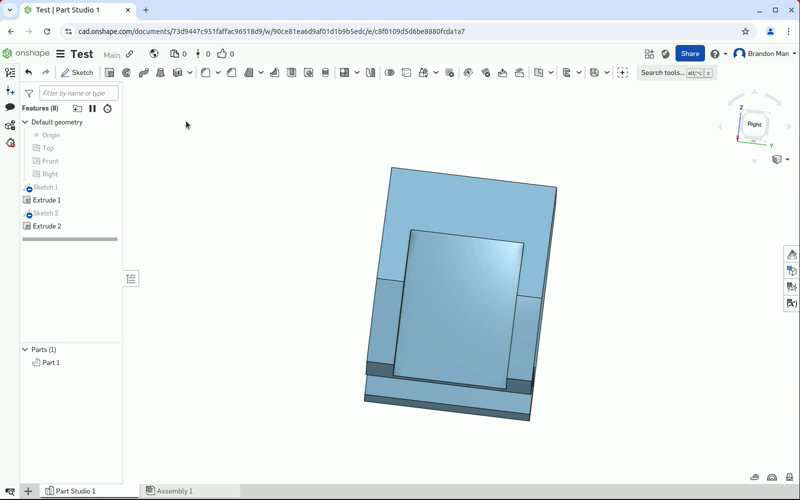
key(right, 3)
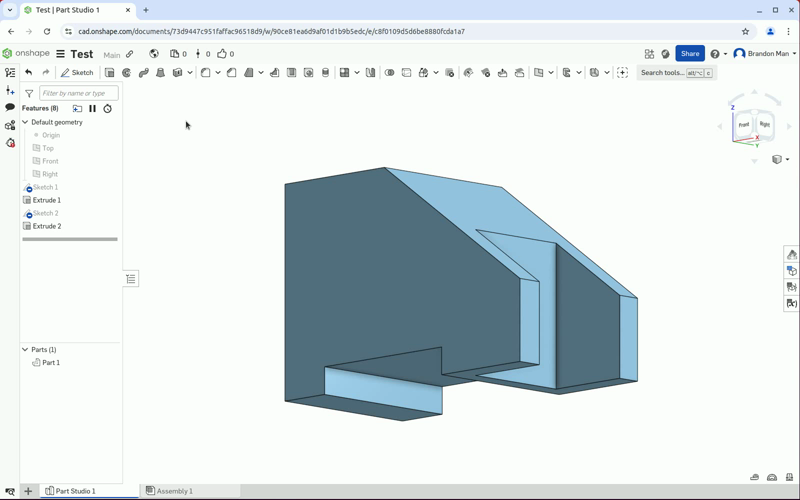
key(down, 3)
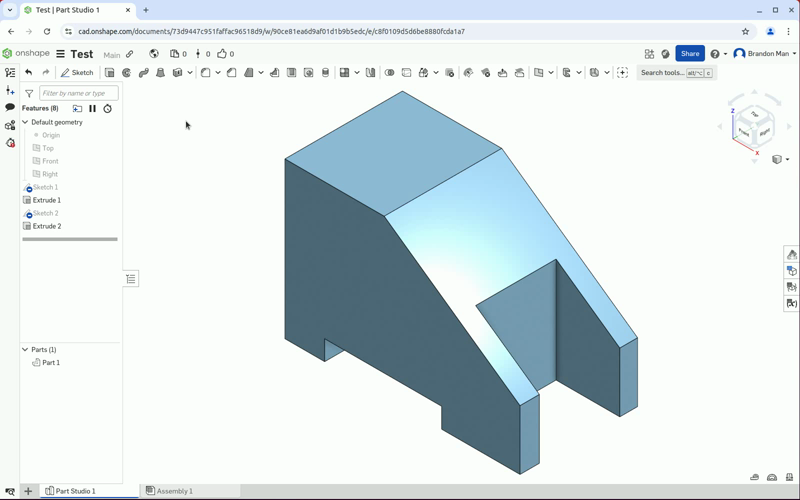
mouse_move(73, 189)
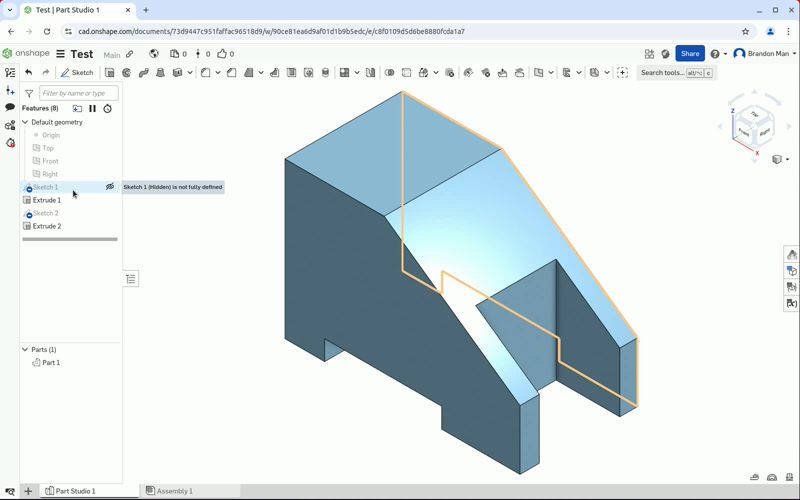
click(73, 189)